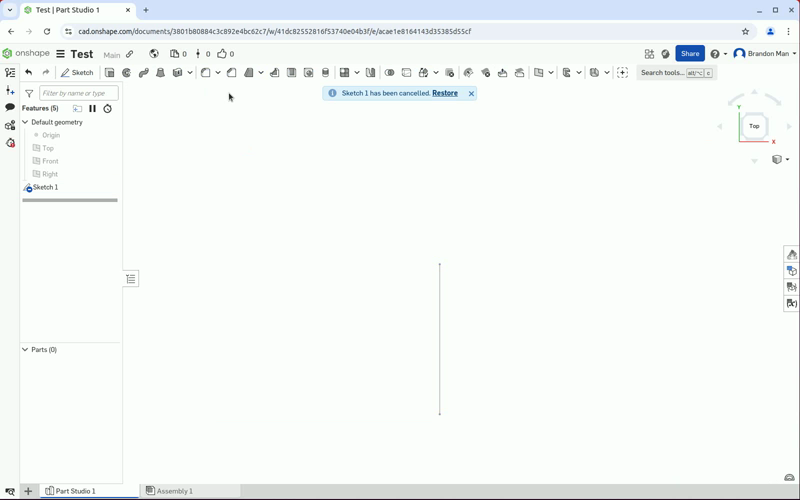
key(shift+h)
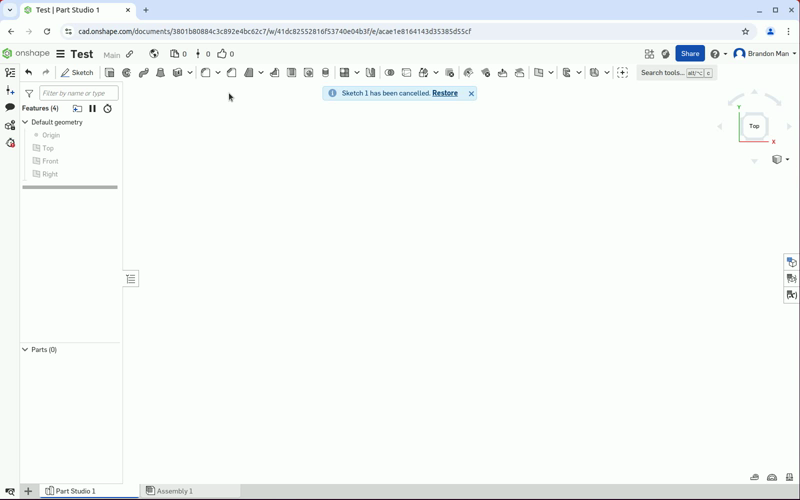
mouse_move(73, 352)
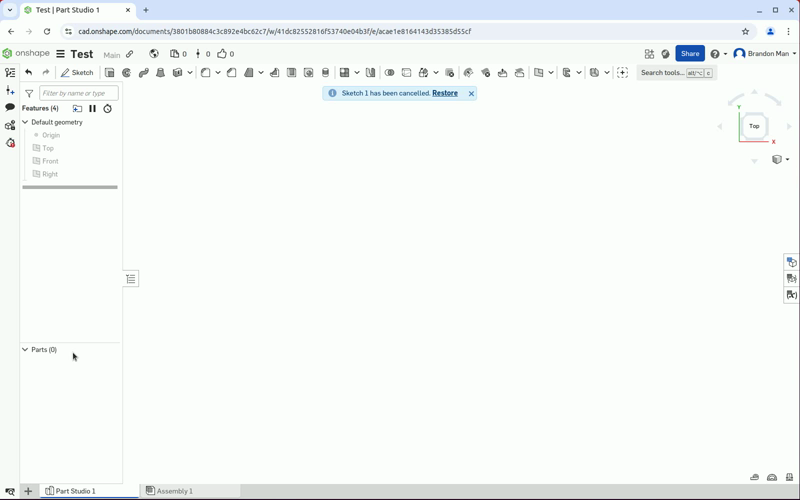
key(y)
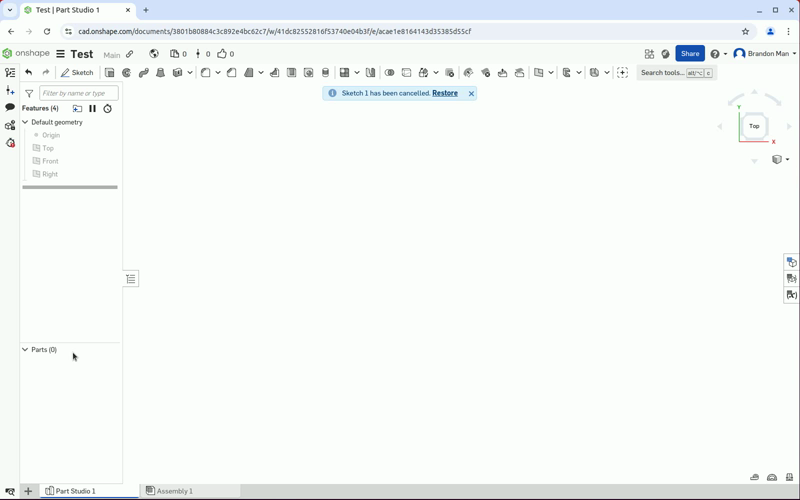
key(shift+p)
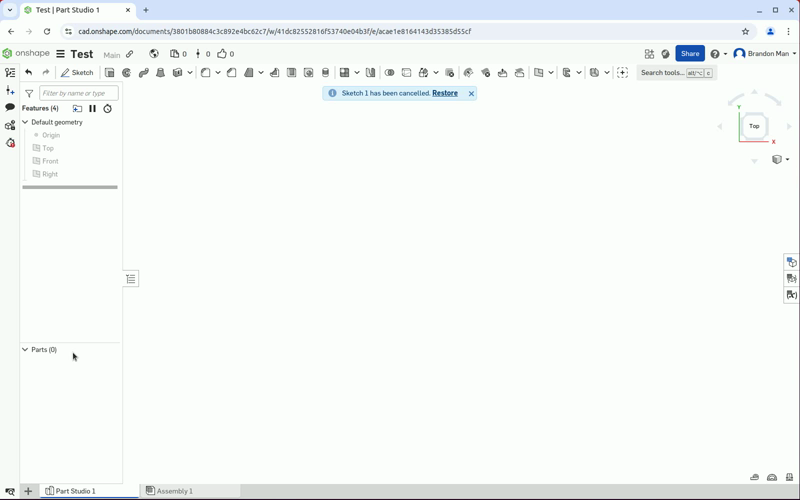
key(space)
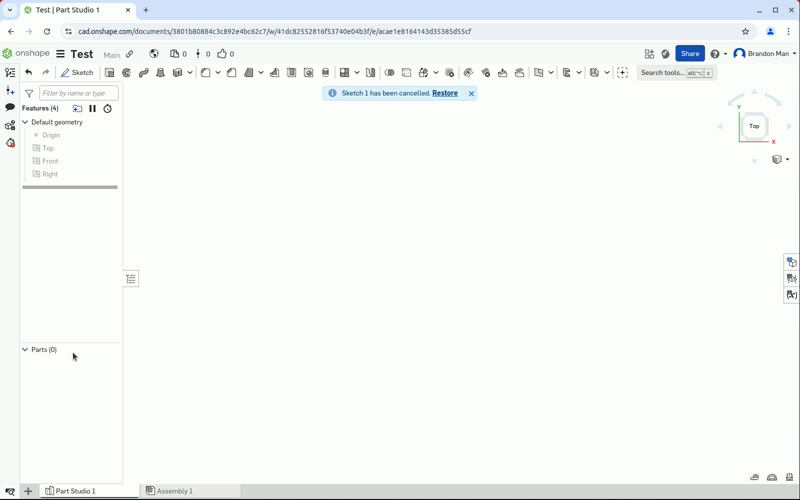
key_down(shift)
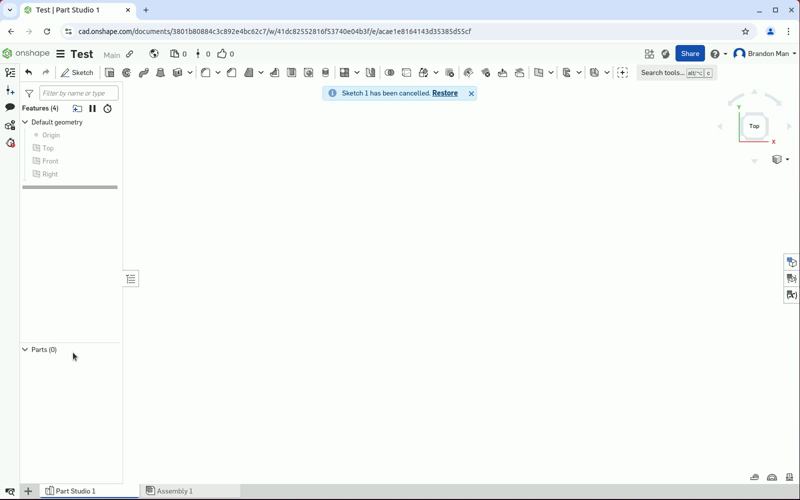
key(up)
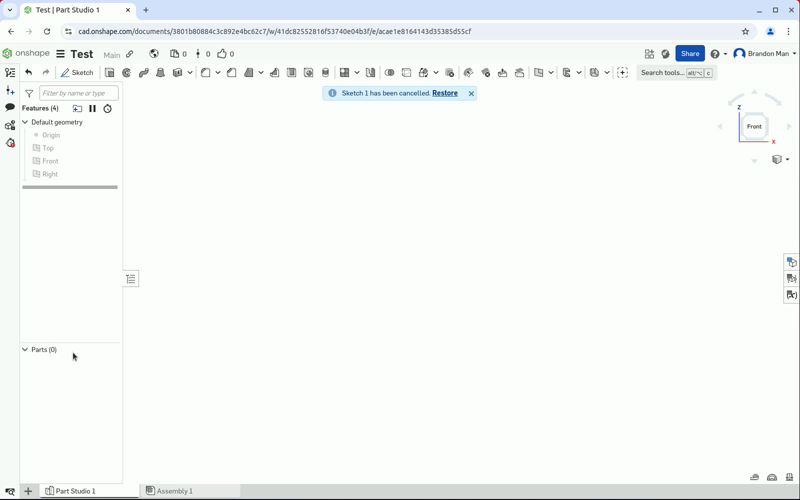
key_up(shift)
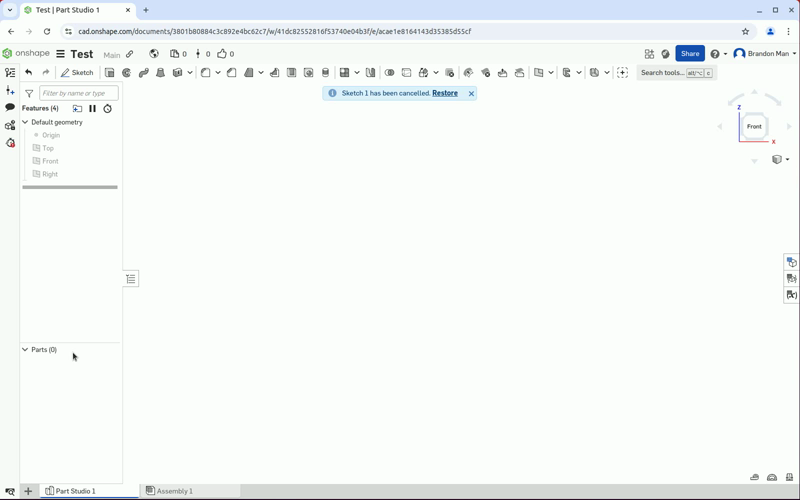
mouse_move(73, 352)
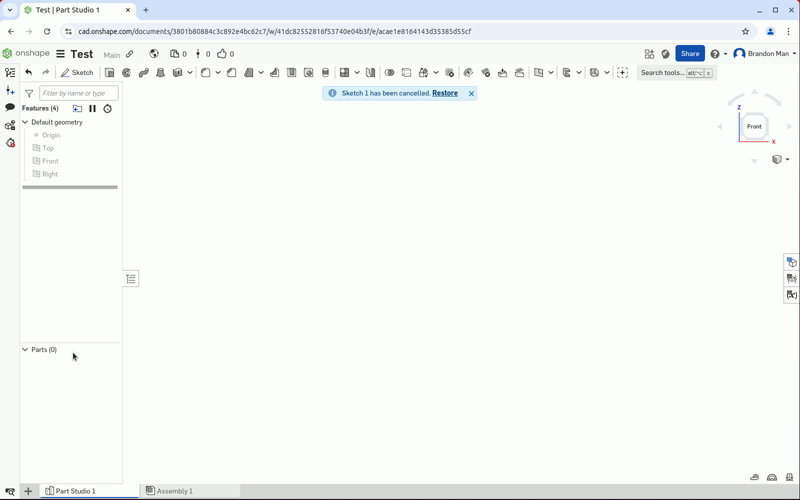
key(shift+y)
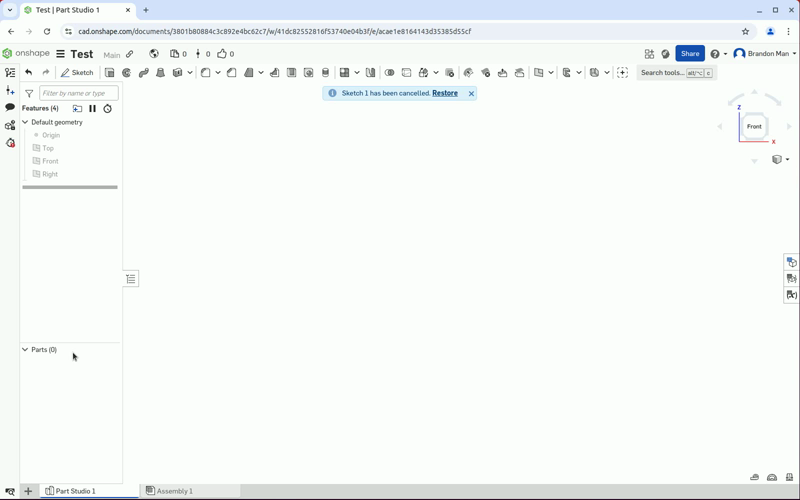
key(shift+s)
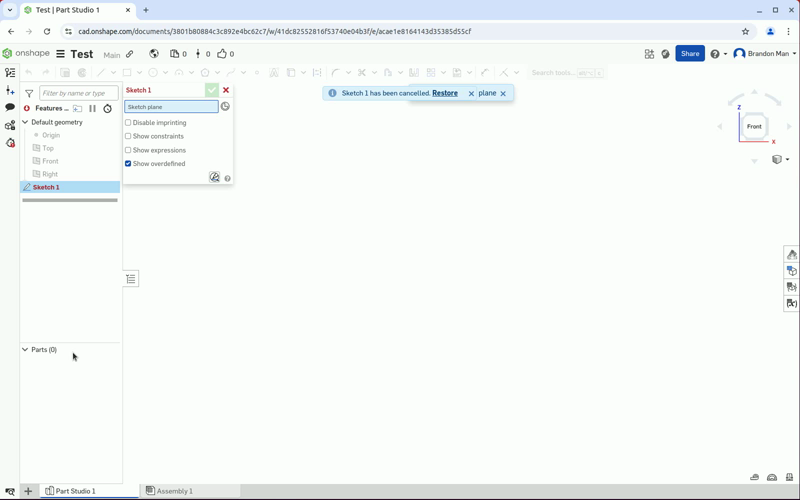
mouse_move(73, 163)
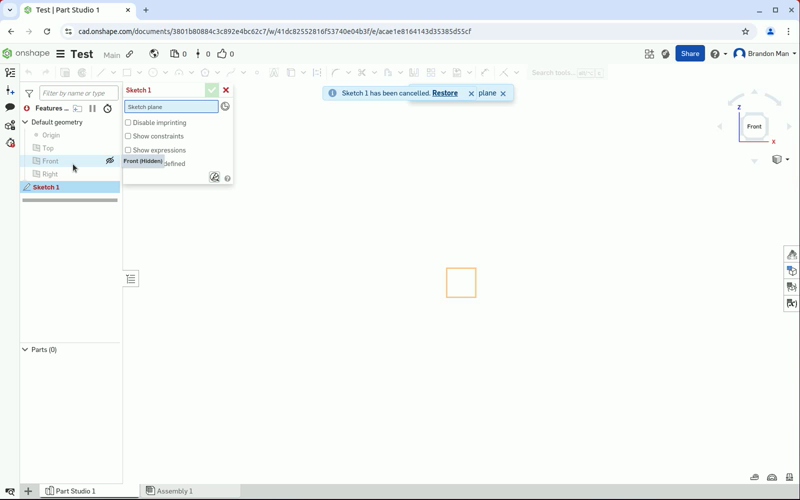
click(73, 163)
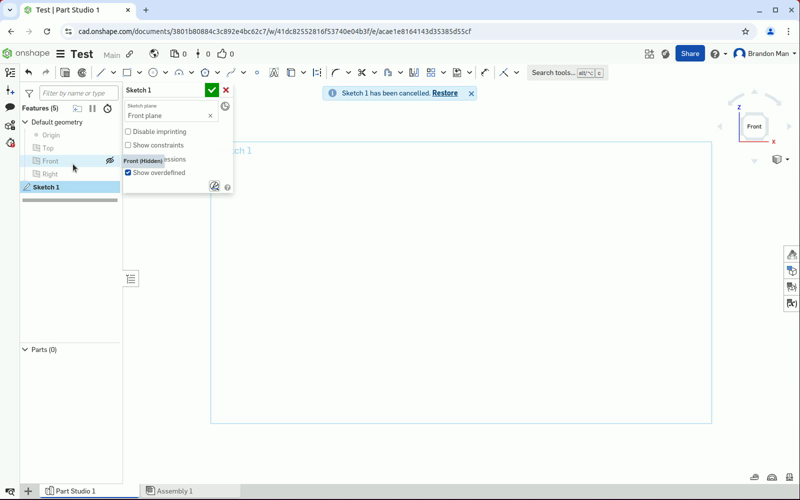
mouse_move(73, 352)
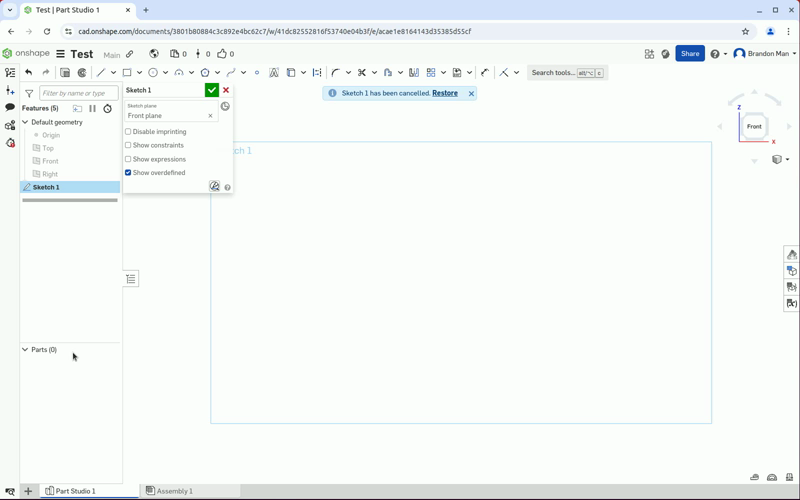
key(y)
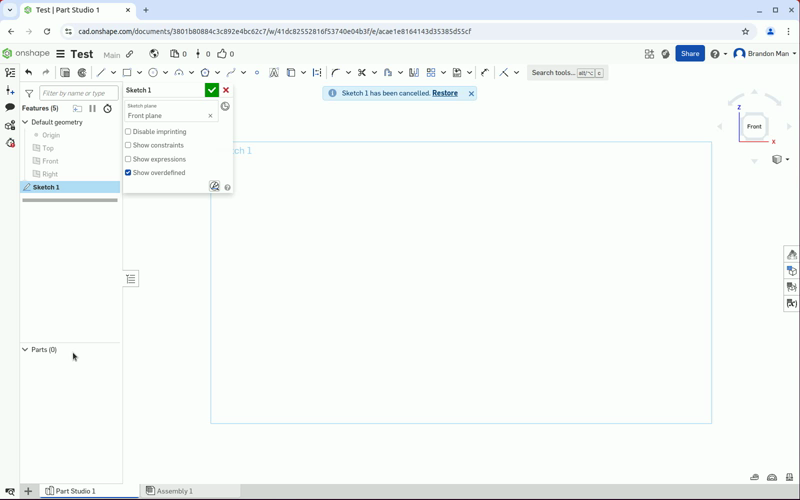
key(l)
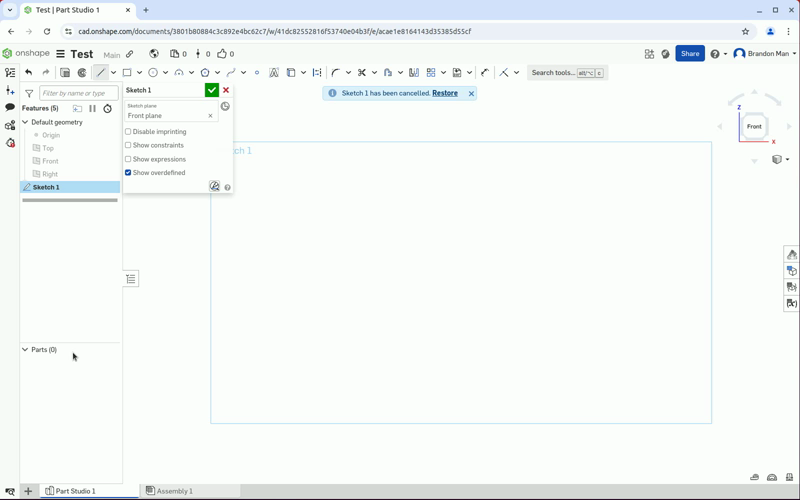
key_down(shift)
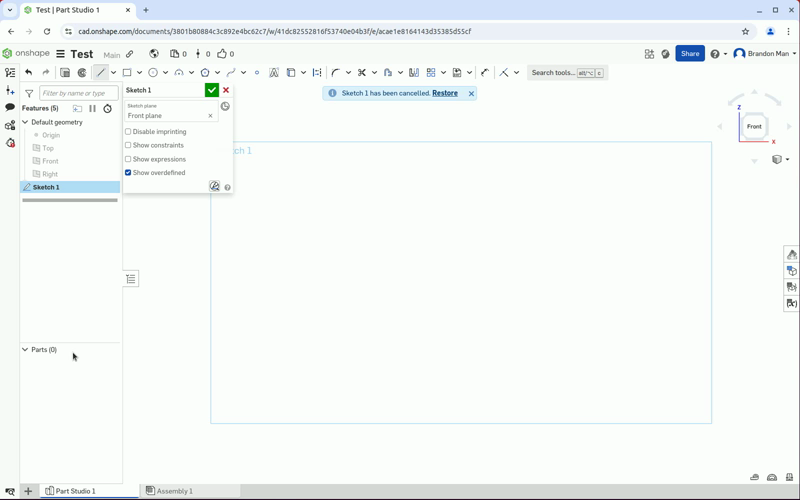
mouse_move(460, 282)
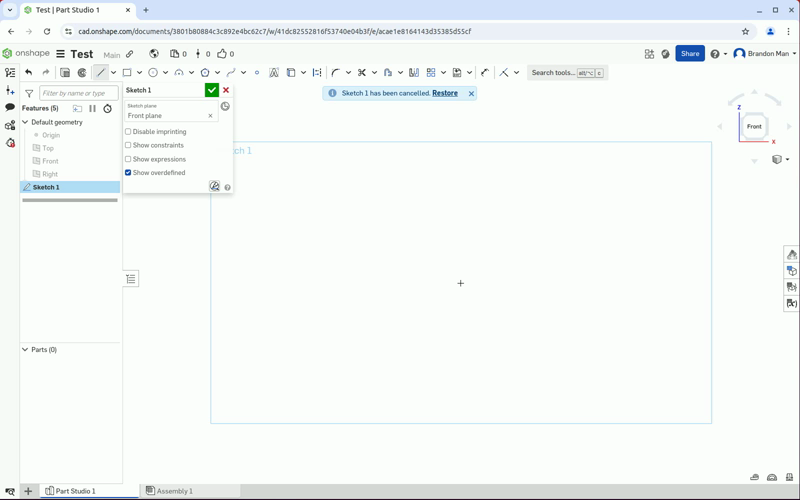
click(460, 282)
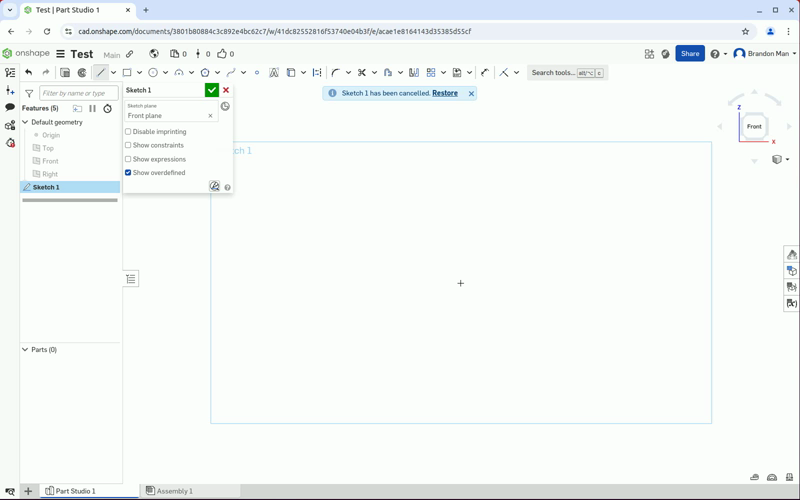
key_up(shift)
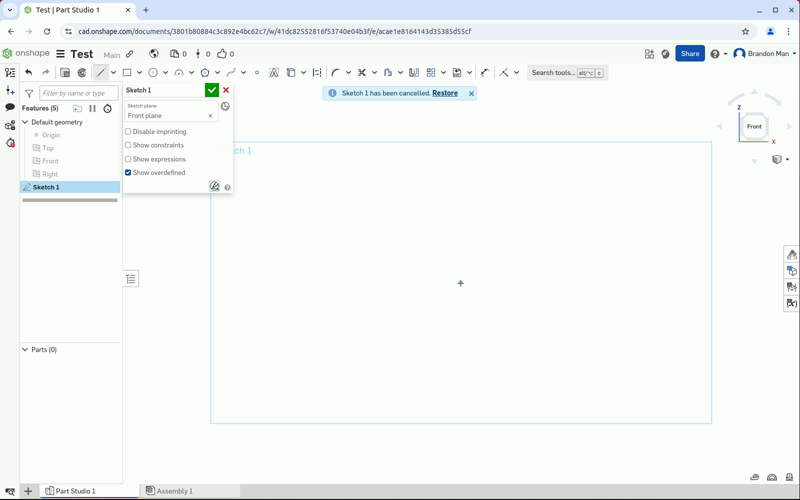
key_down(shift)
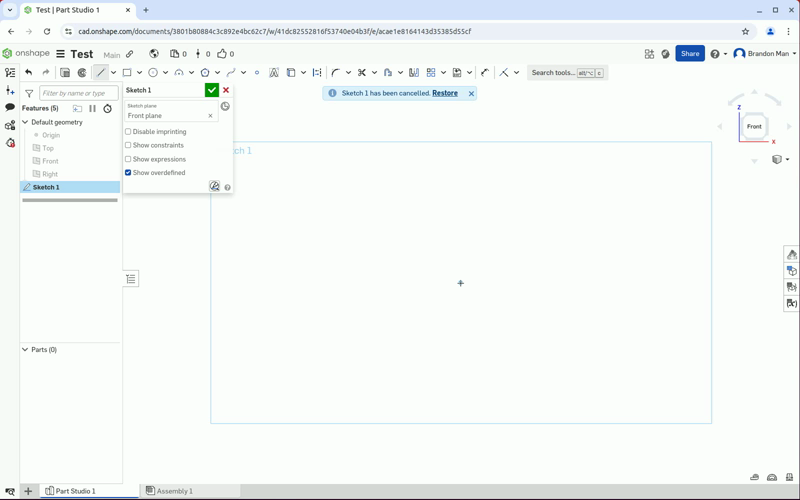
mouse_move(490, 282)
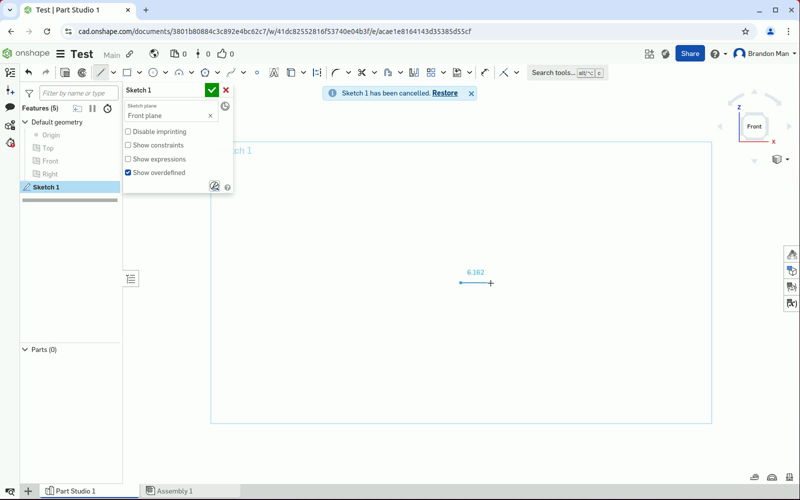
mouse_move(498, 282)
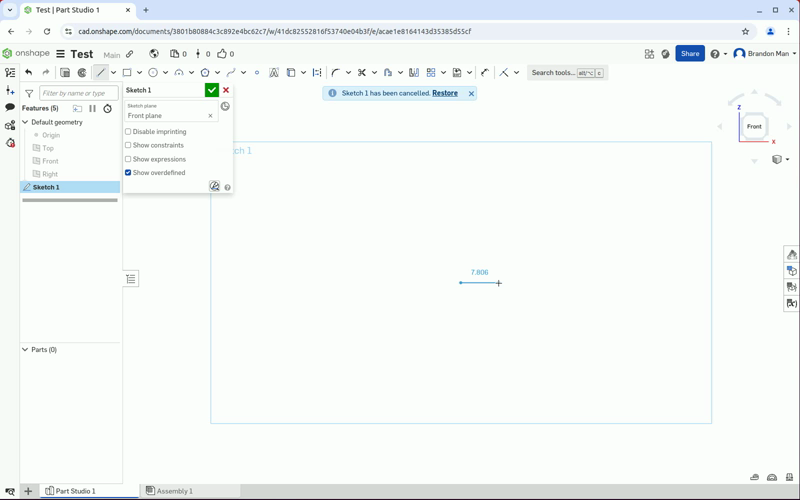
click(498, 282)
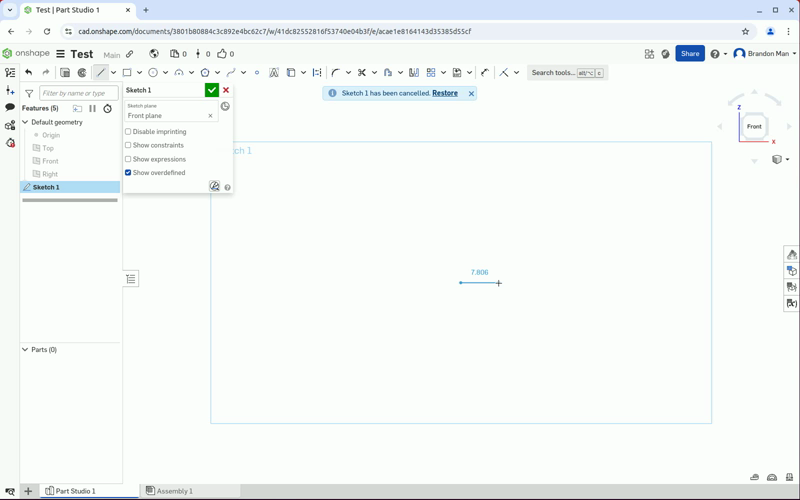
key_up(shift)
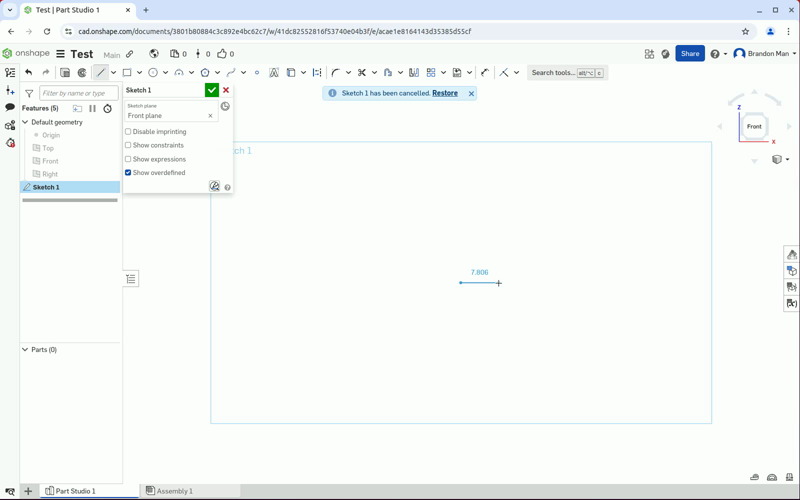
key_down(shift)
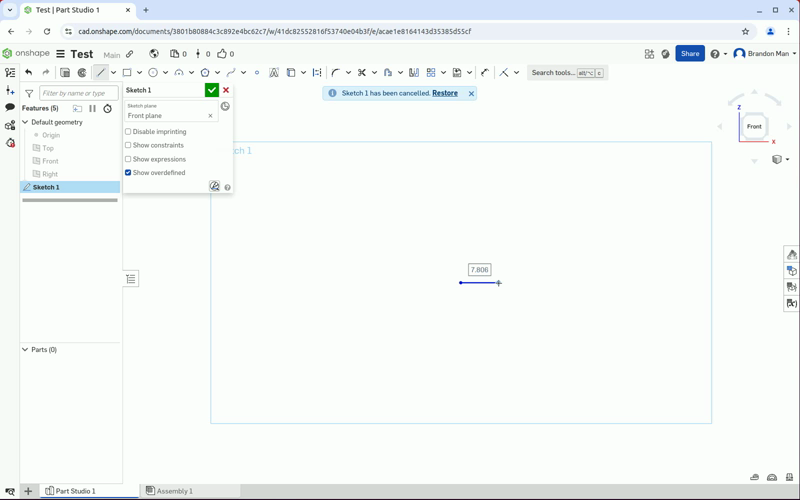
mouse_move(528, 282)
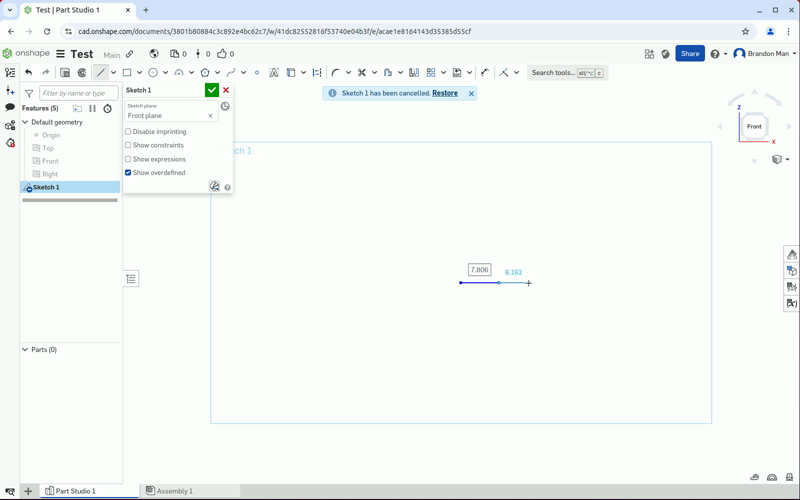
mouse_move(498, 264)
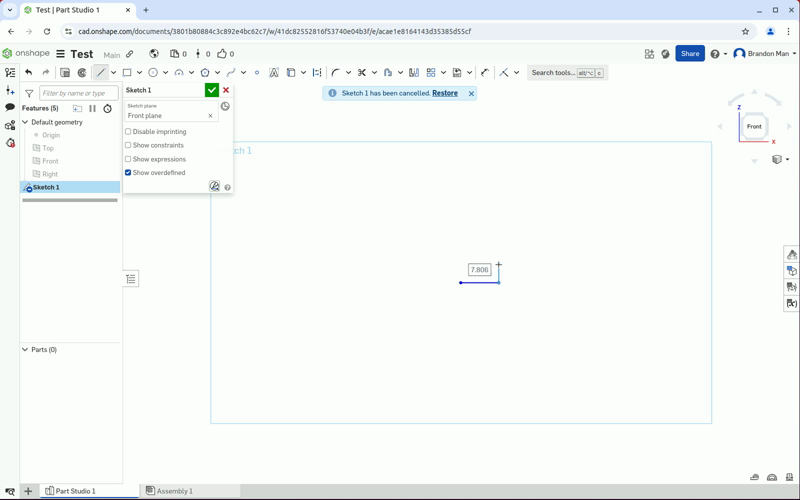
click(498, 264)
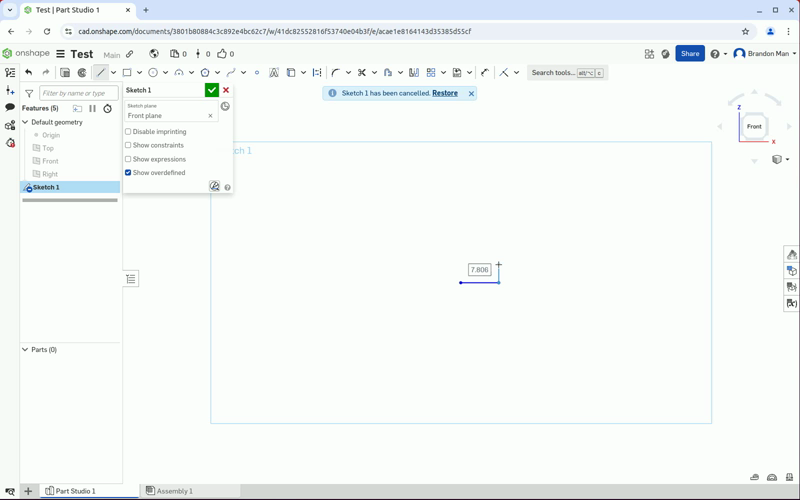
key_up(shift)
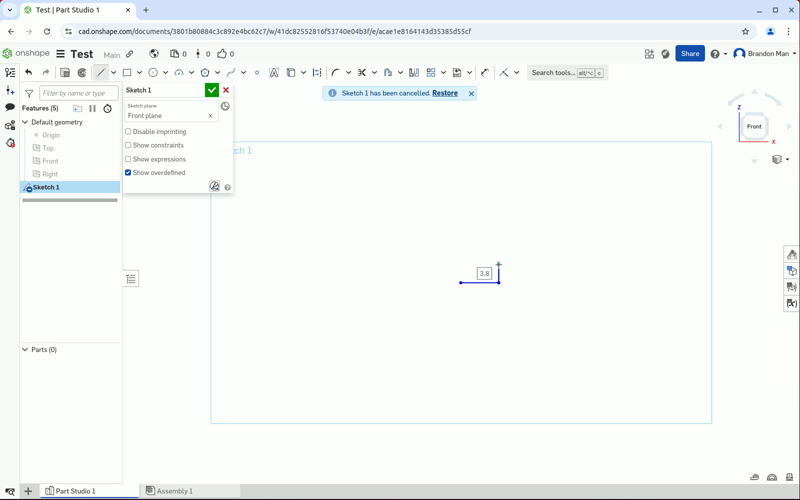
key_down(shift)
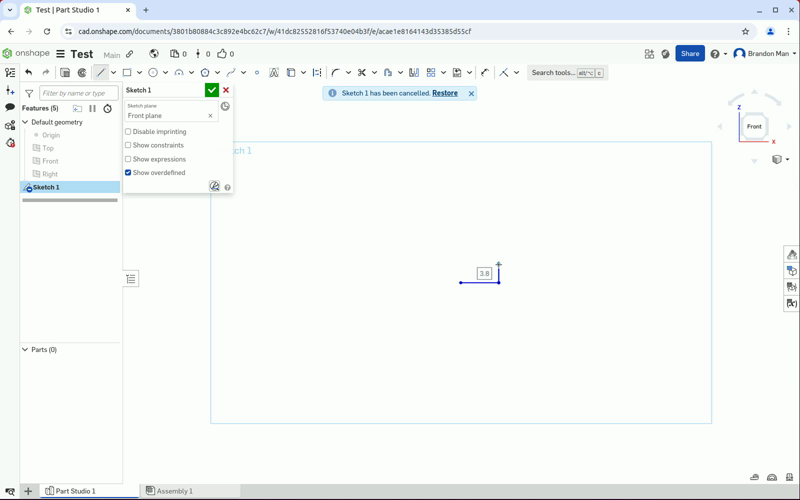
mouse_move(528, 264)
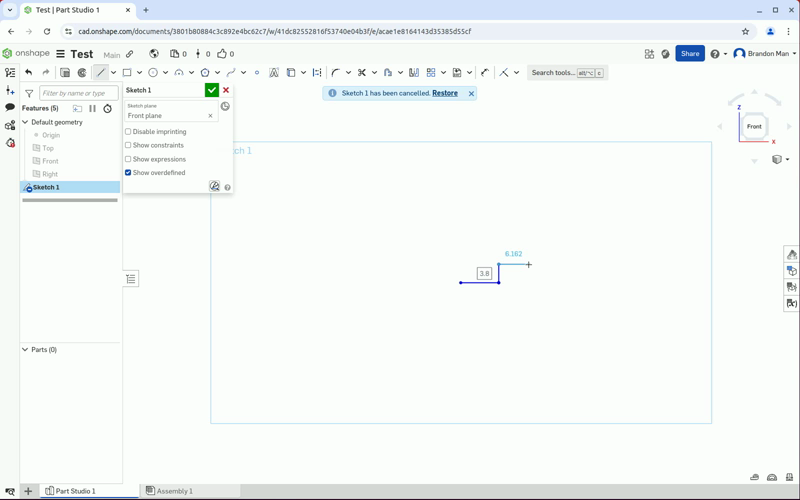
mouse_move(535, 264)
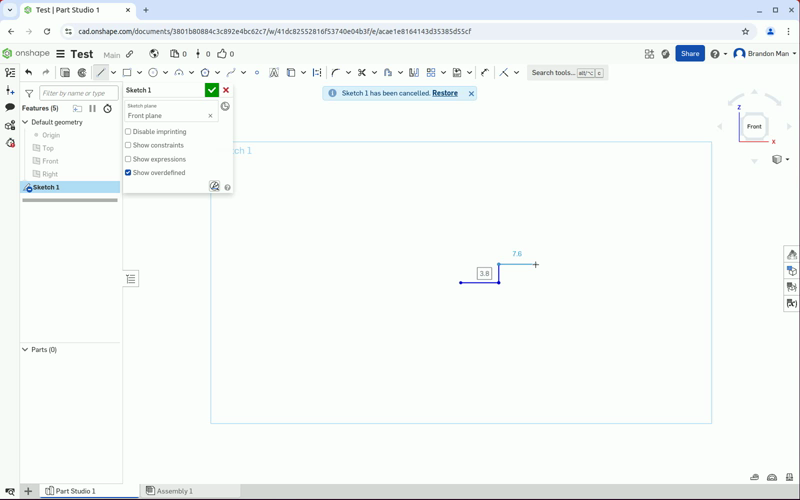
click(535, 264)
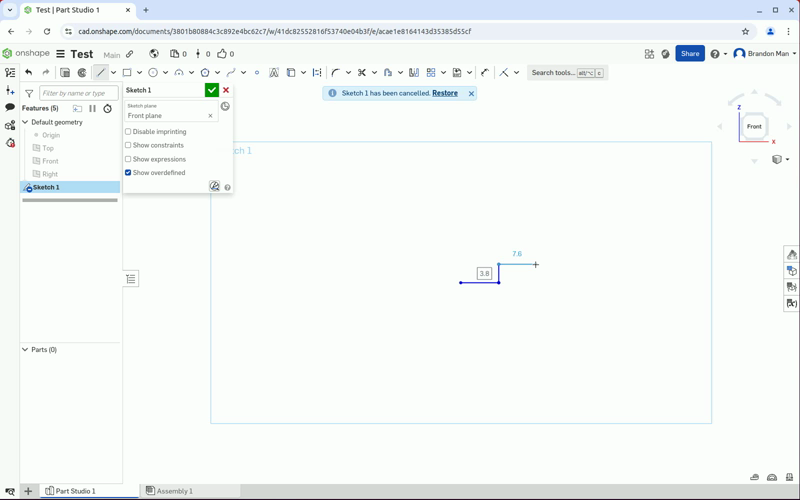
key_up(shift)
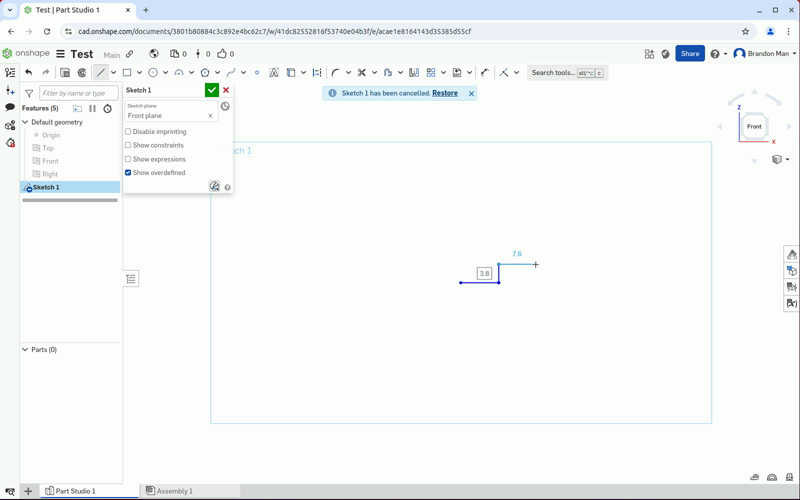
key_down(shift)
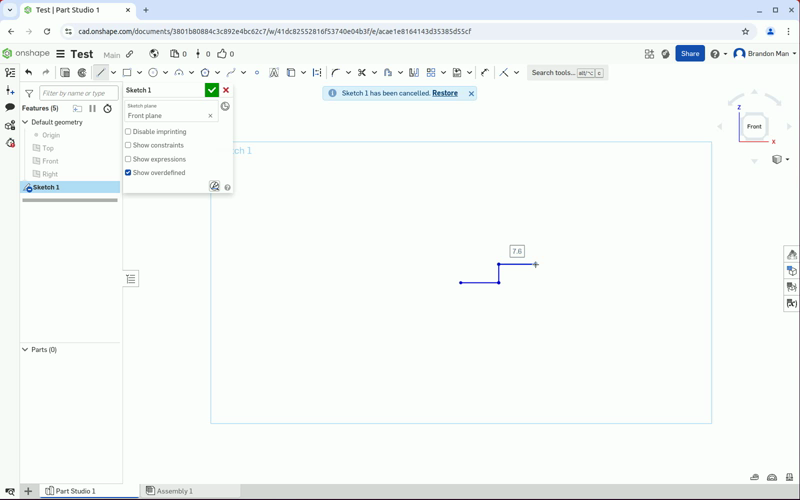
mouse_move(565, 264)
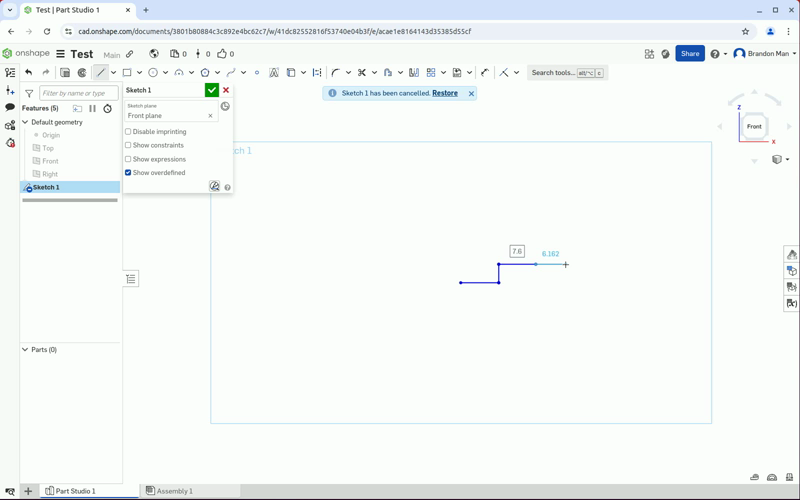
mouse_move(535, 282)
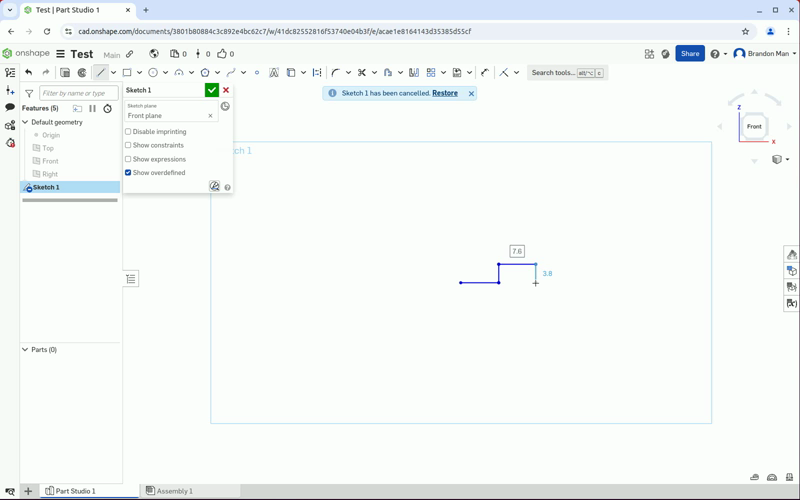
click(535, 282)
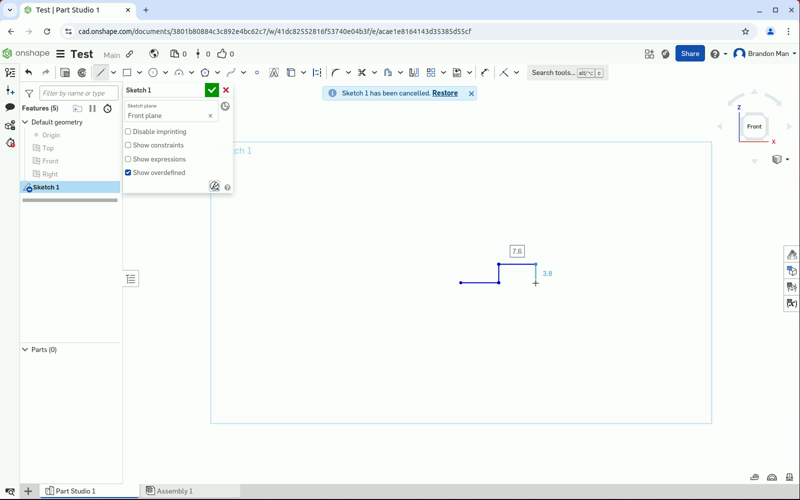
key_up(shift)
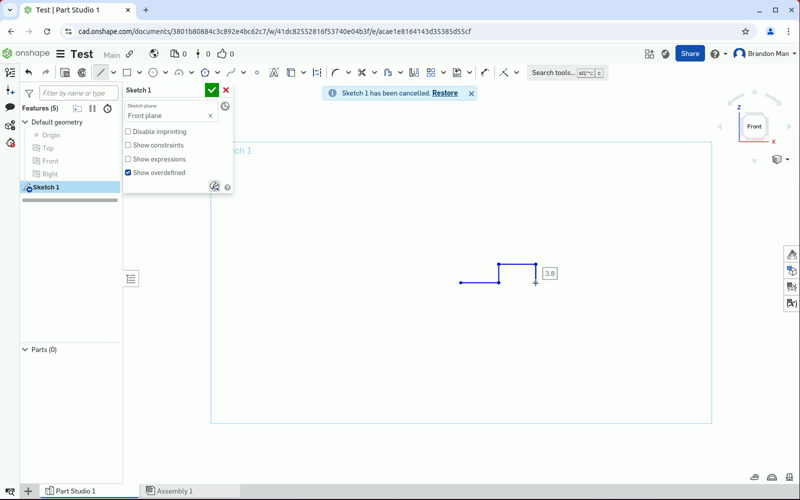
key_down(shift)
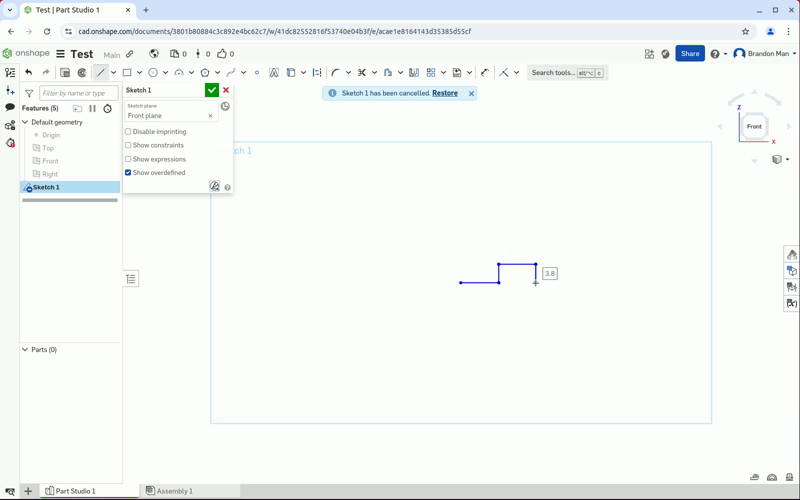
mouse_move(565, 282)
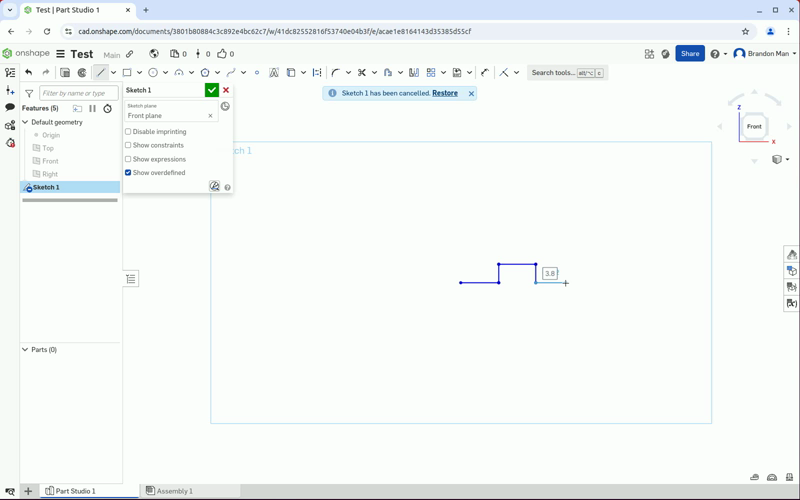
mouse_move(573, 282)
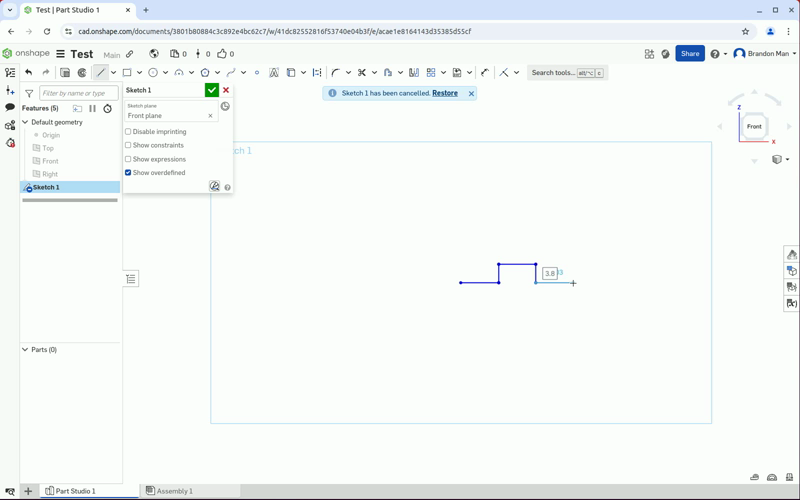
click(573, 282)
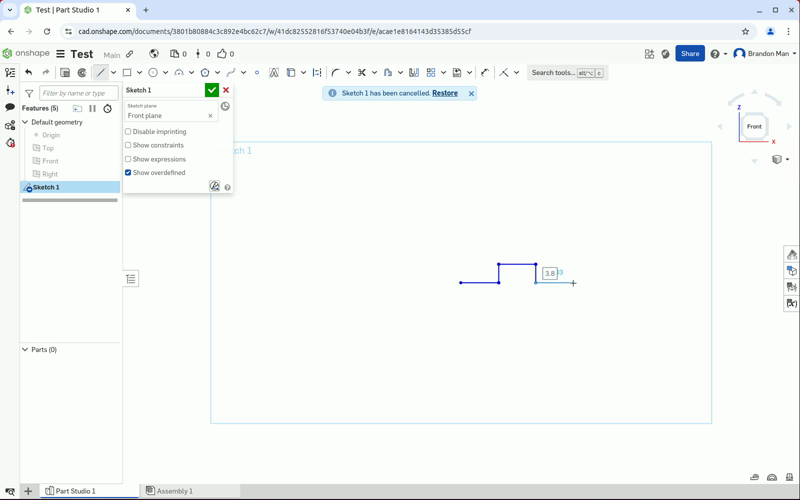
key_up(shift)
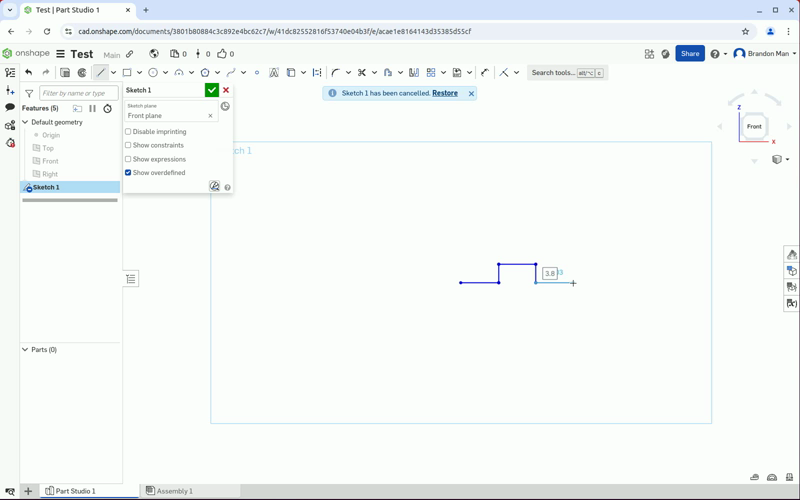
key_down(shift)
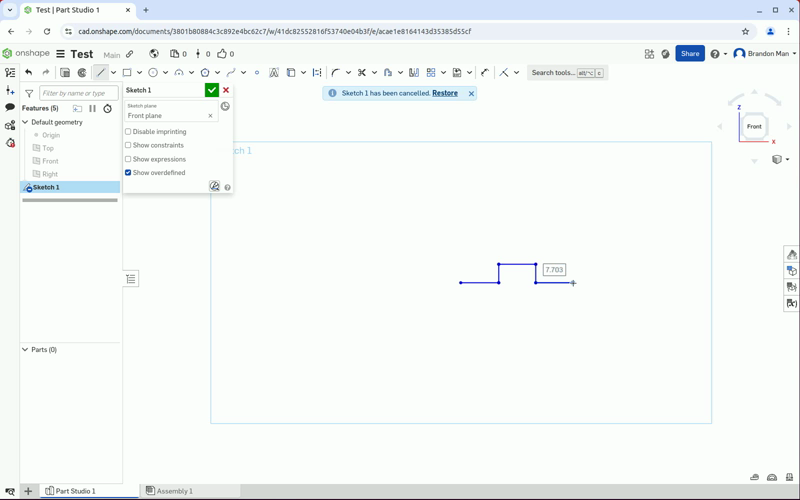
mouse_move(573, 189)
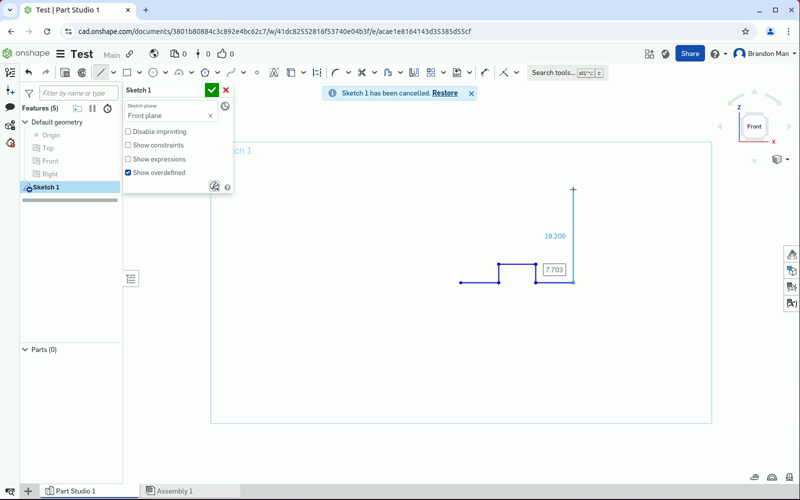
click(573, 189)
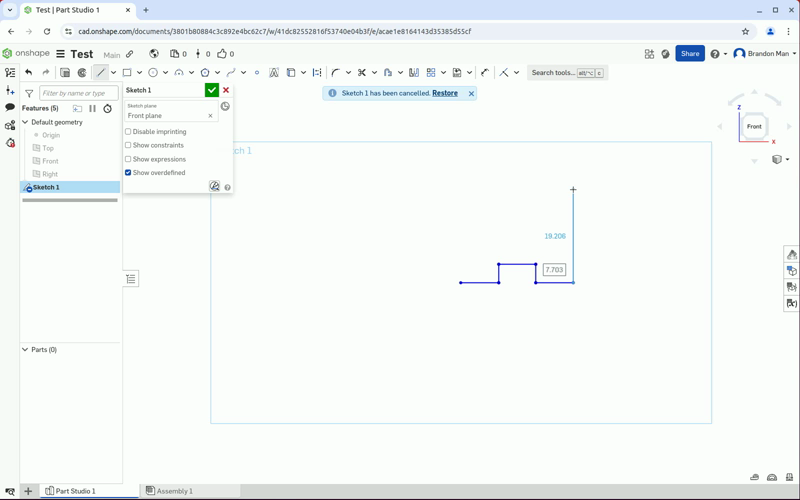
key_up(shift)
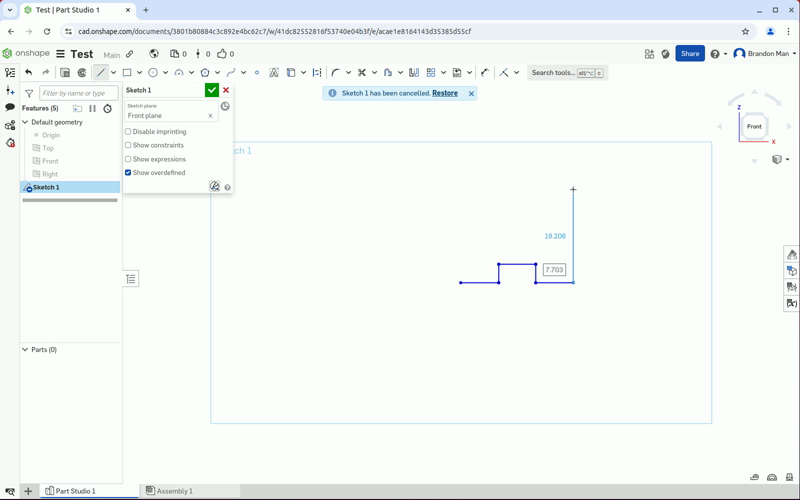
key_down(shift)
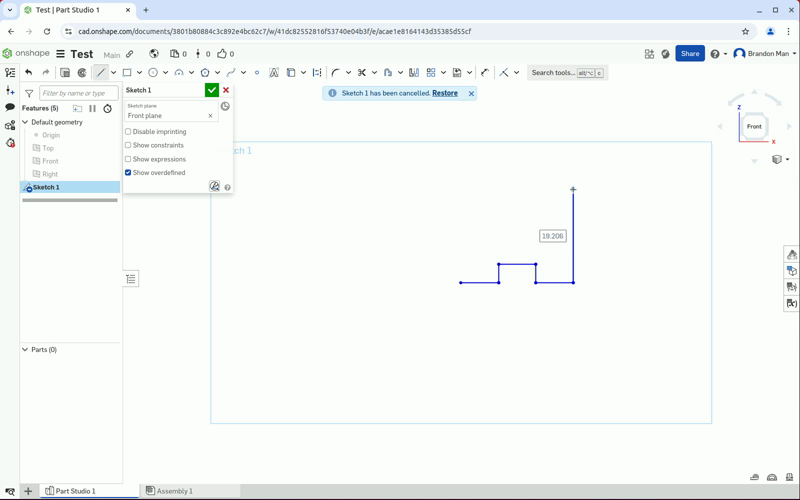
mouse_move(460, 189)
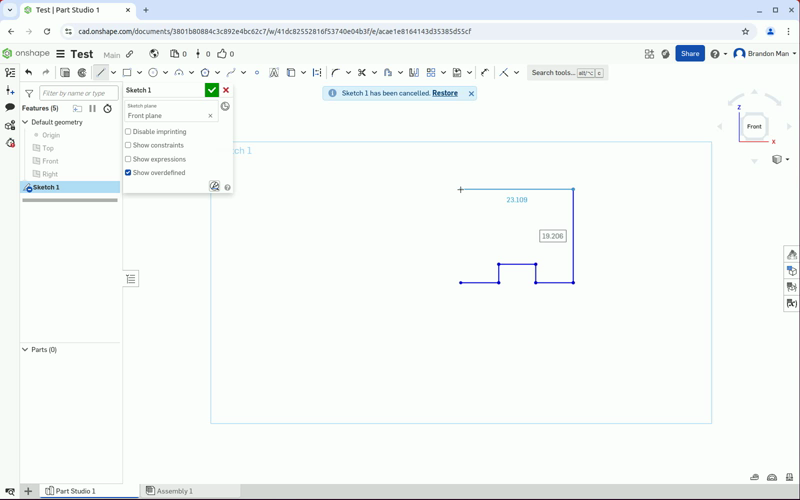
click(460, 189)
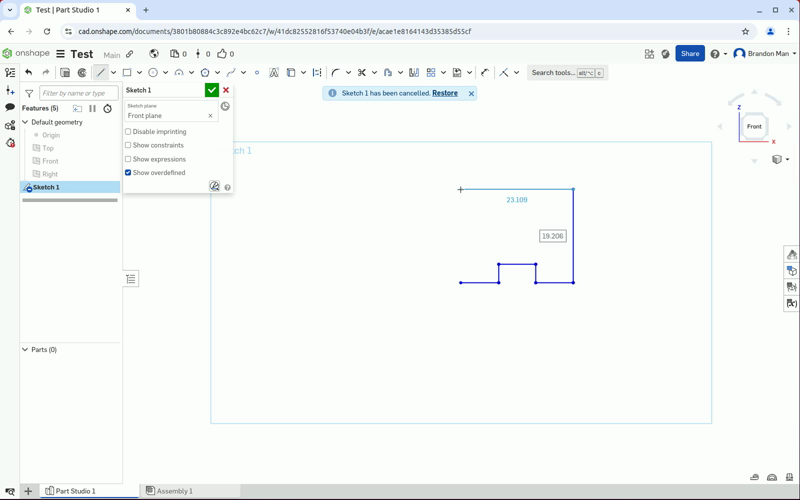
key_up(shift)
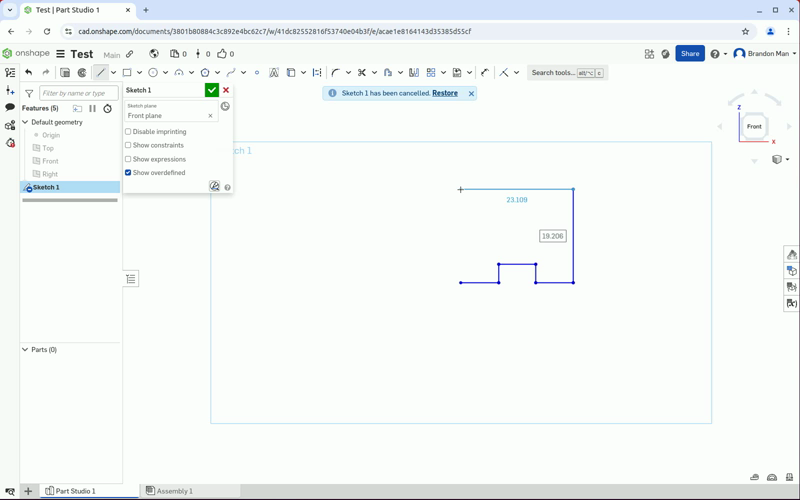
key_down(shift)
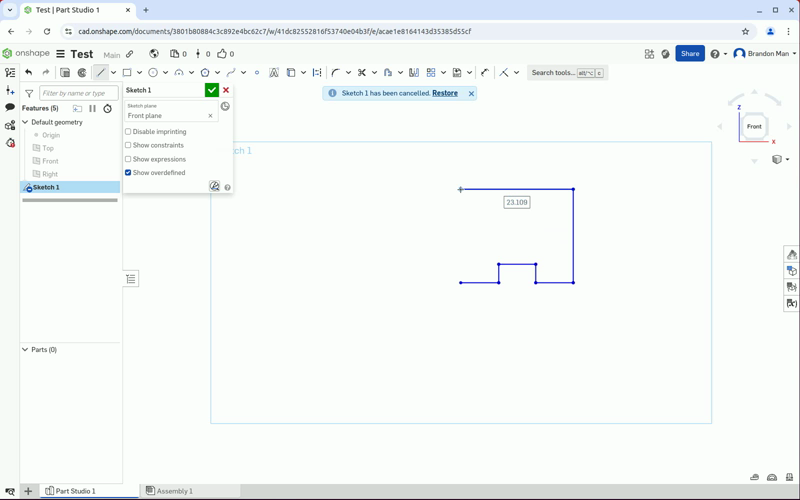
mouse_move(460, 282)
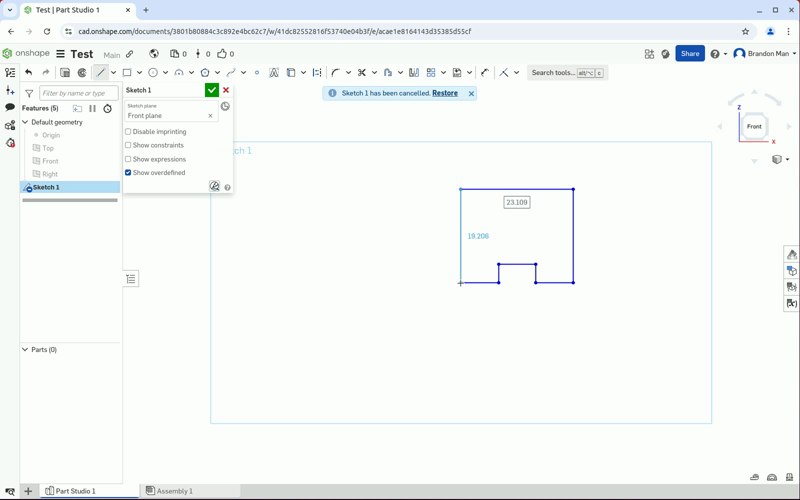
key_up(shift)
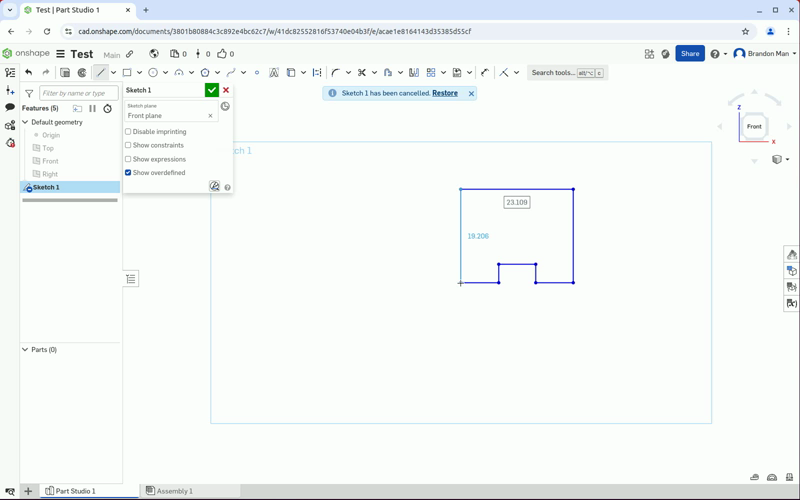
click(460, 282)
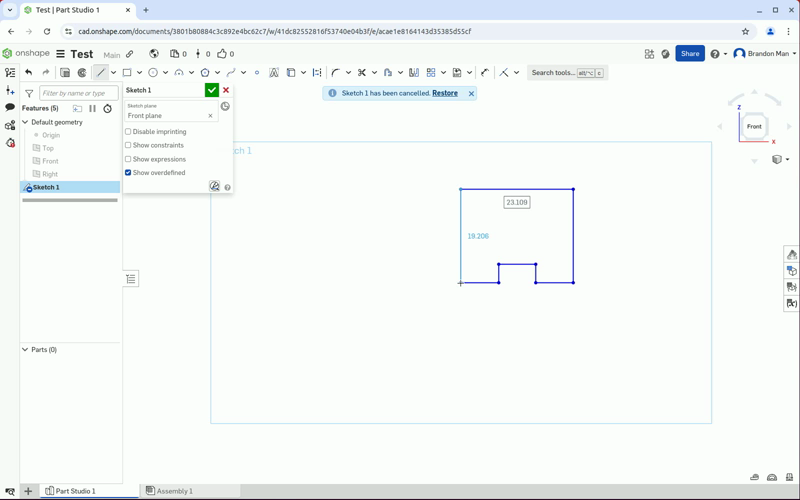
key(esc)
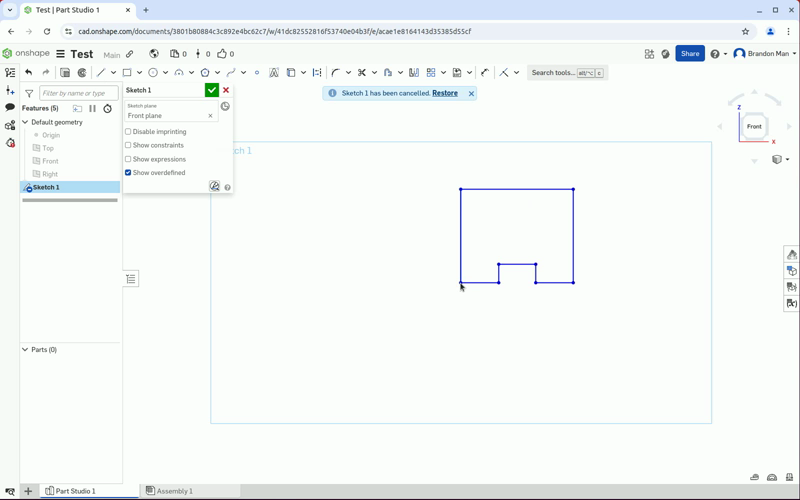
mouse_move(559, 264)
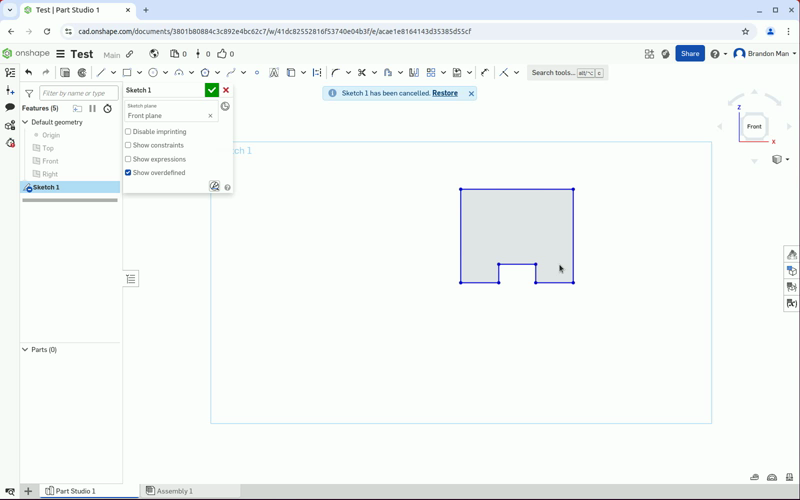
click(559, 264)
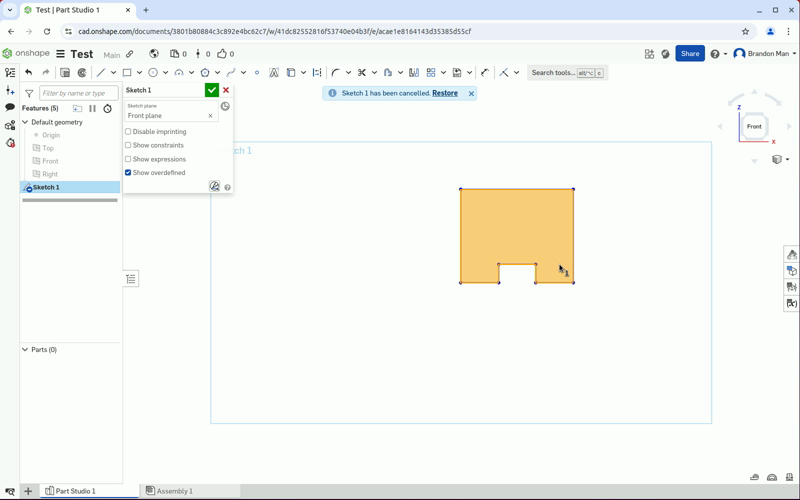
mouse_move(73, 352)
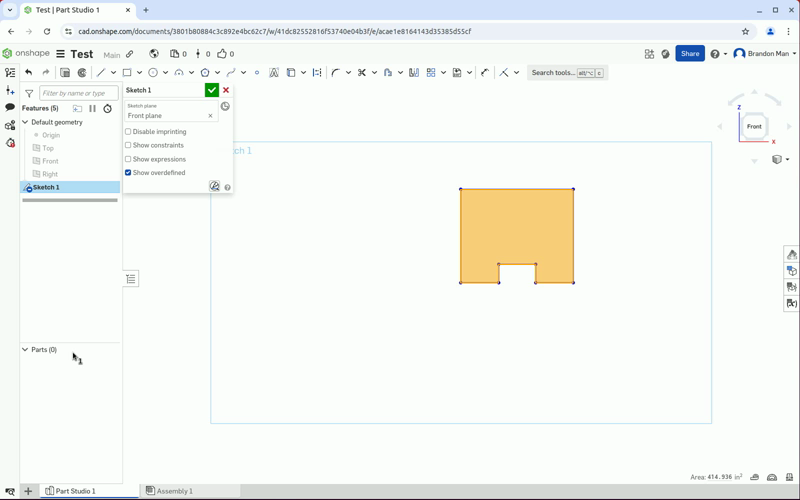
key(shift+y)
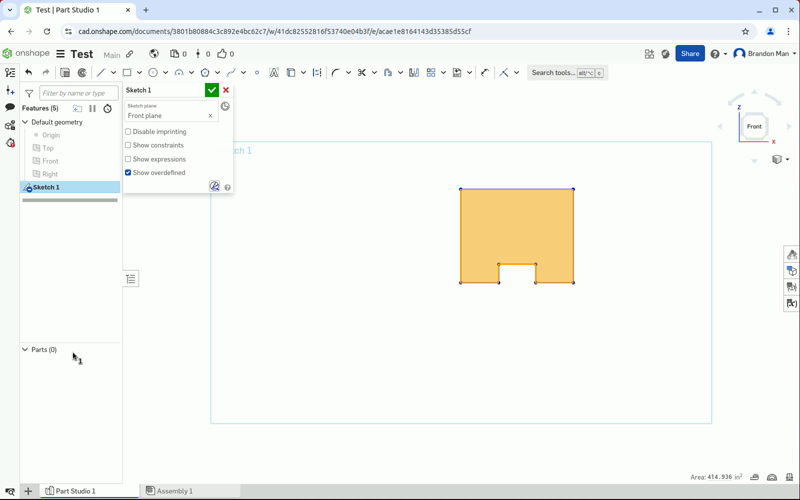
key(shift+e)
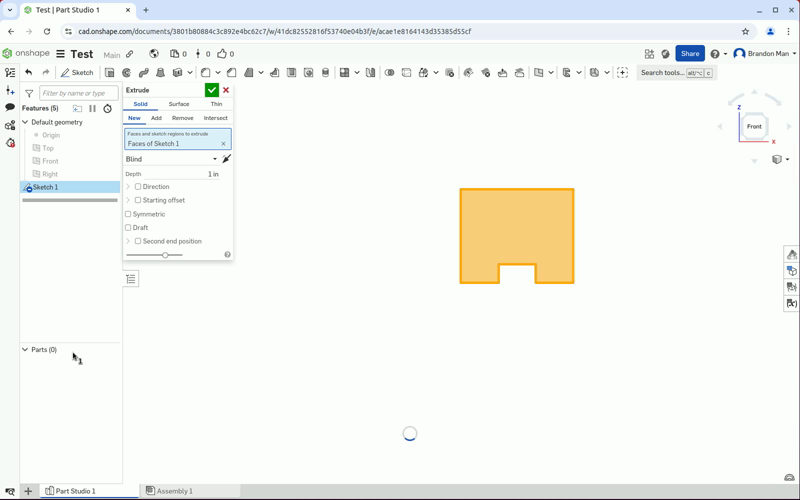
mouse_move(143, 106)
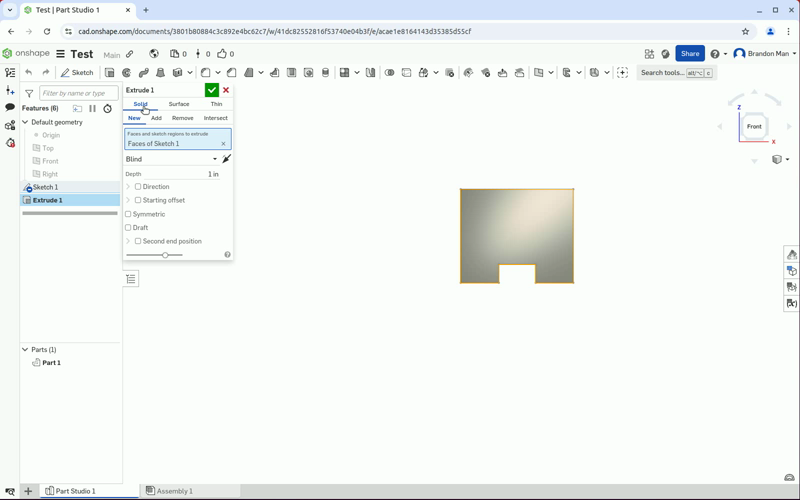
click(143, 106)
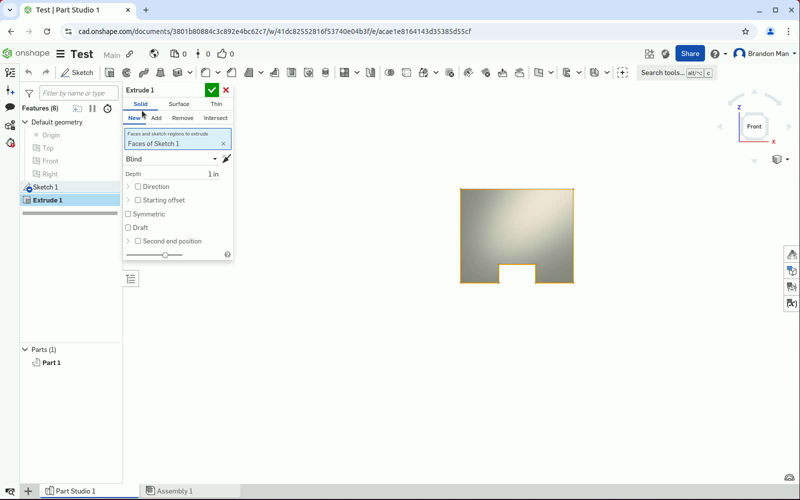
mouse_move(137, 120)
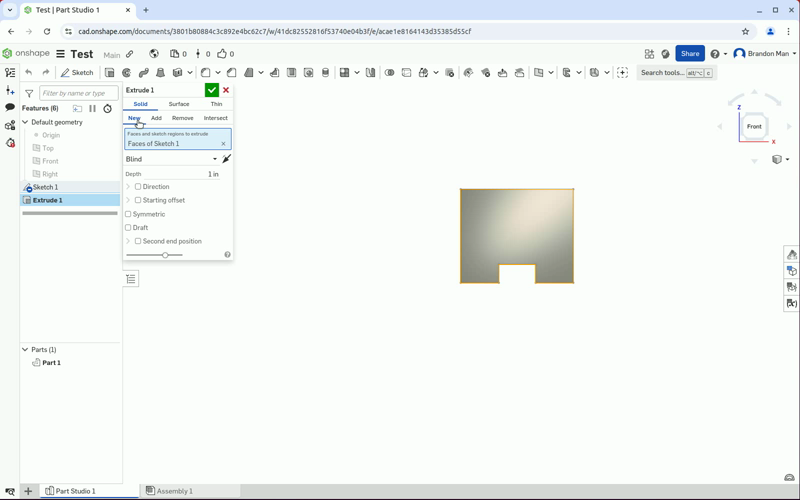
click(137, 120)
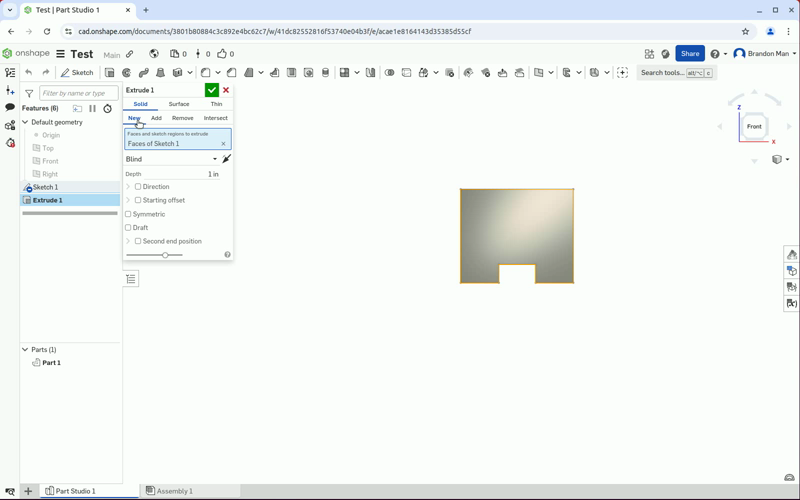
key(tab, 4)
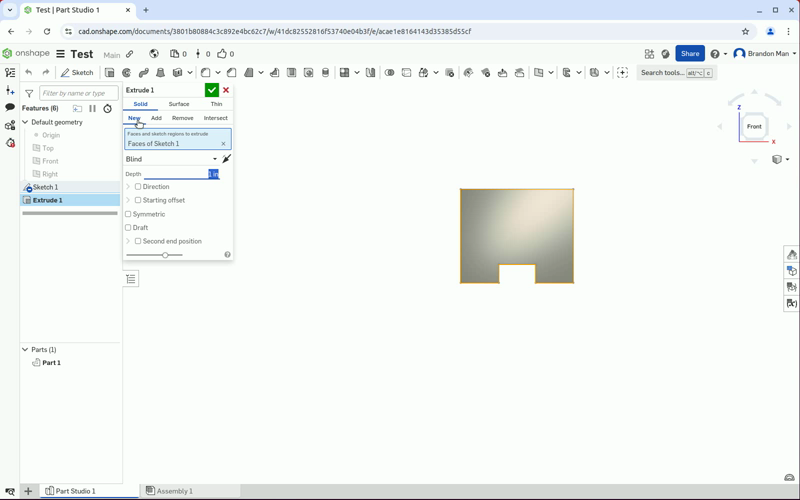
text(15.405)
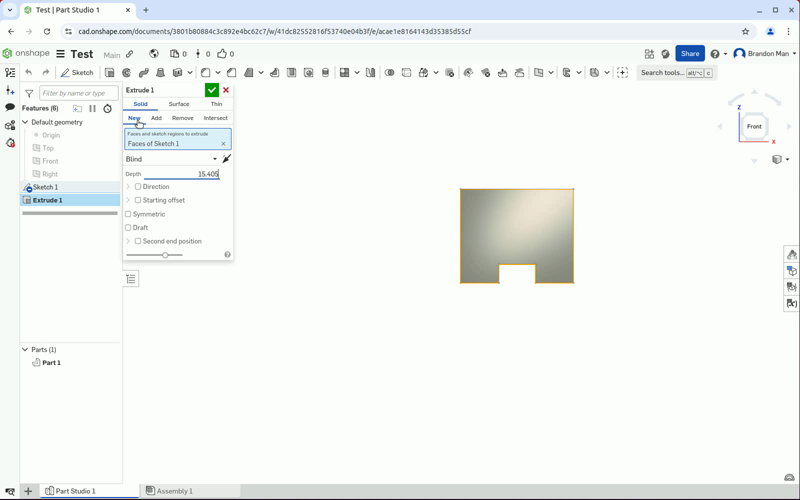
key(enter)
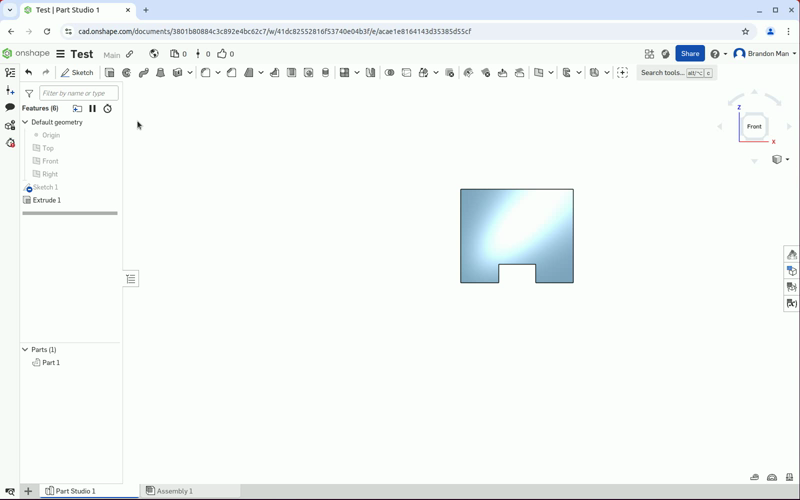
key(shift+h)
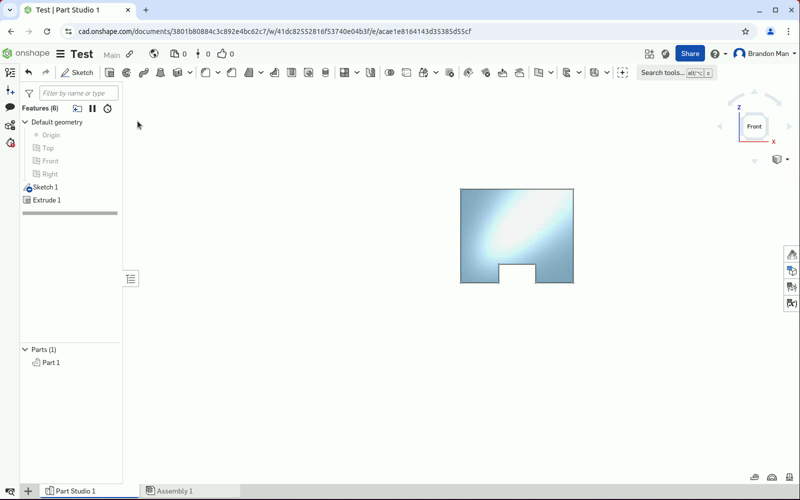
key(shift+h)
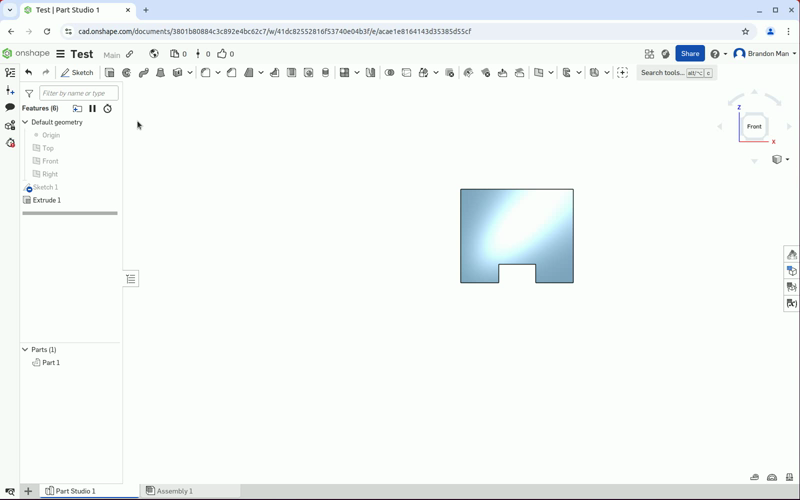
mouse_move(73, 189)
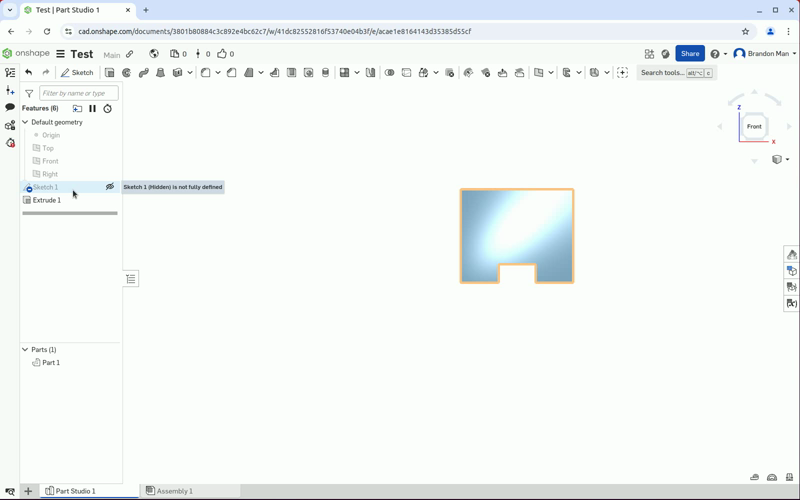
click(73, 189)
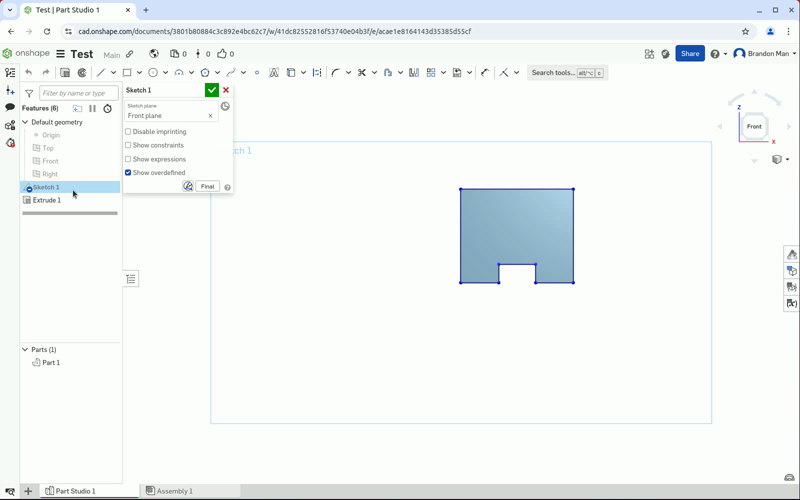
mouse_move(229, 92)
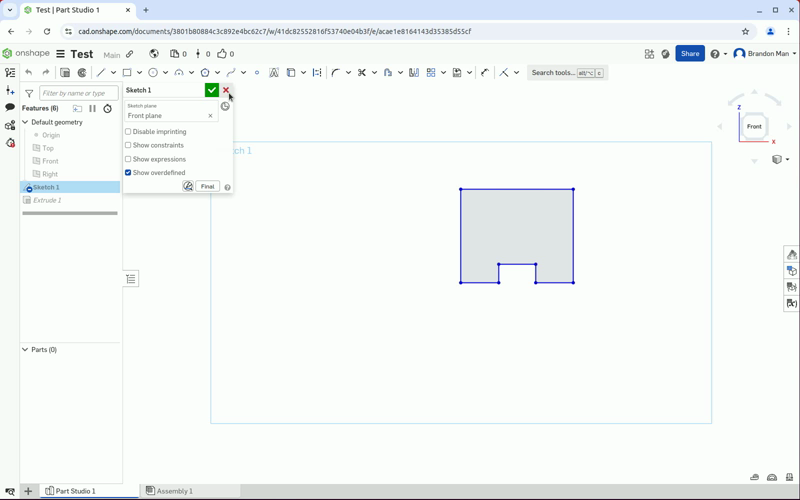
click(229, 92)
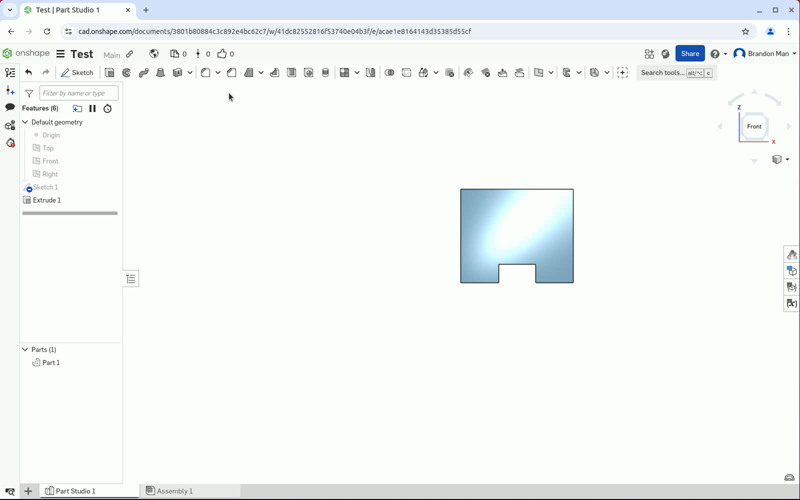
mouse_move(73, 352)
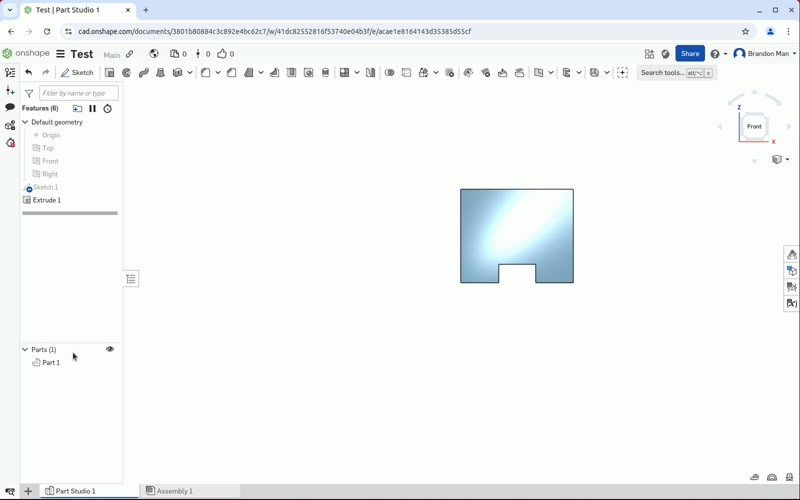
key(y)
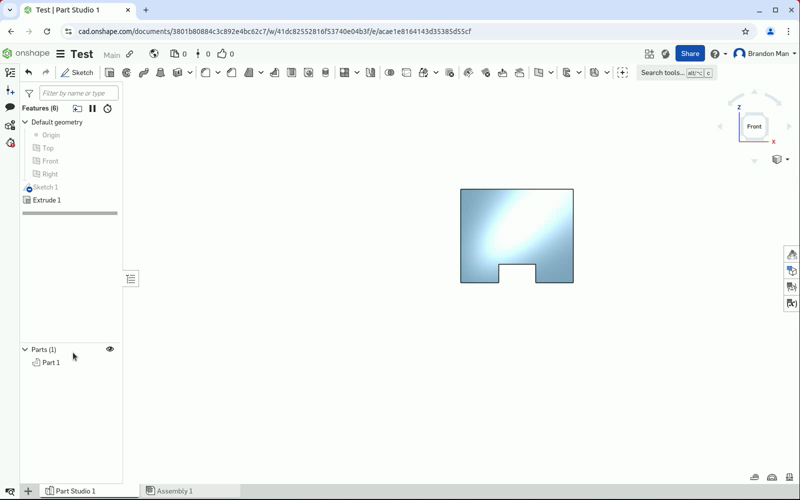
key(shift+p)
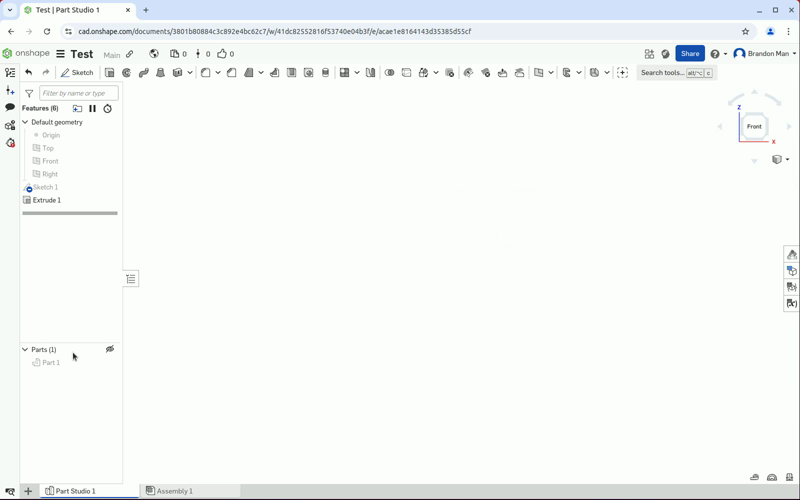
key(space)
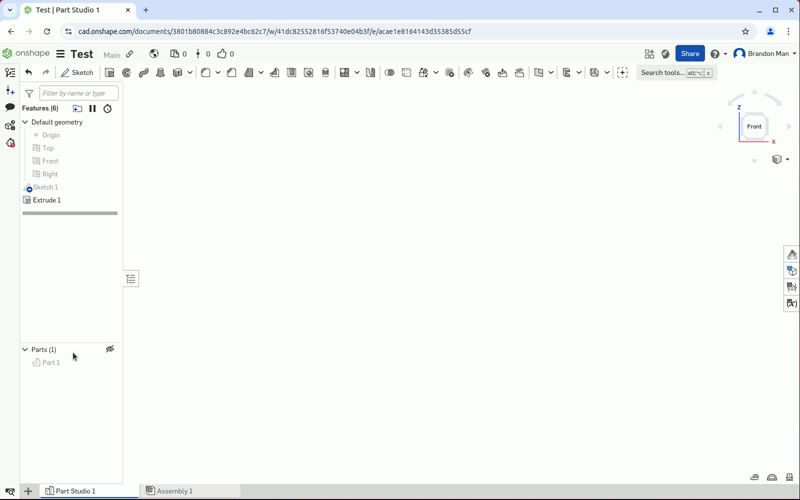
key_down(shift)
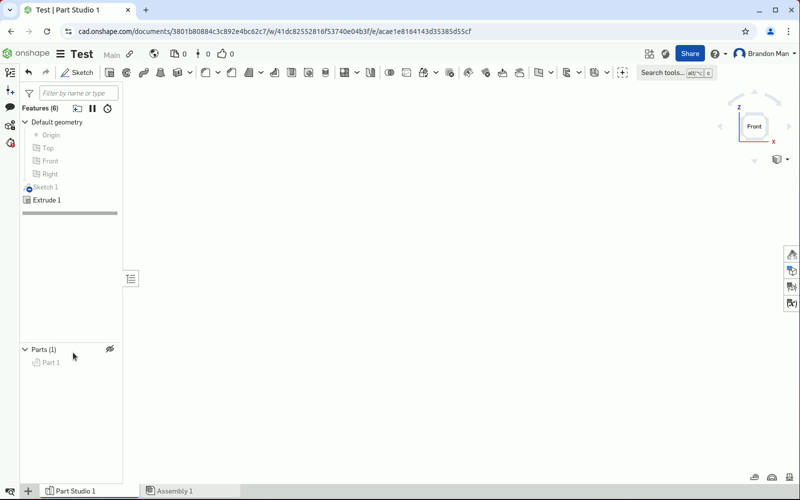
key(left)
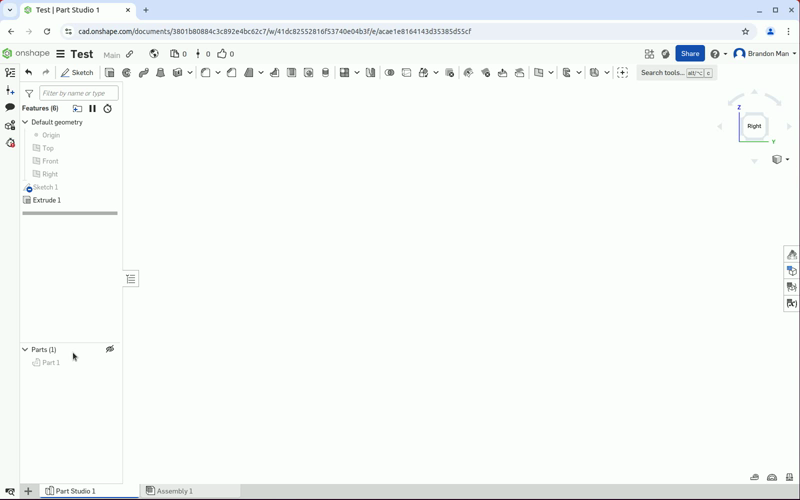
key_up(shift)
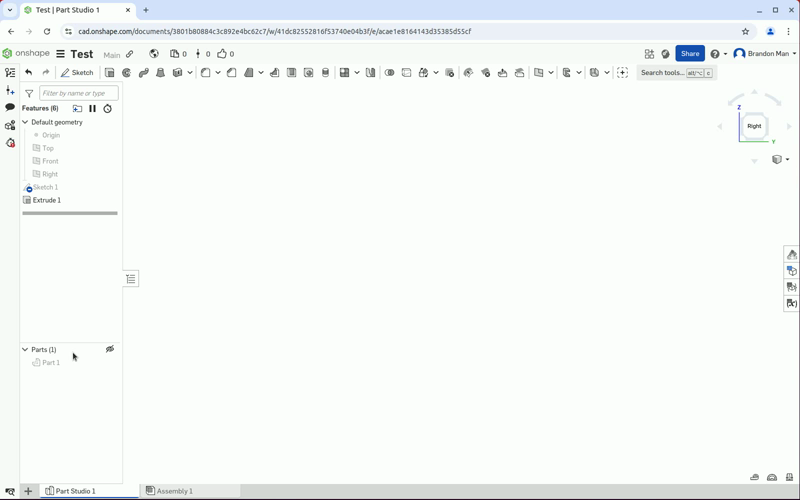
mouse_move(73, 352)
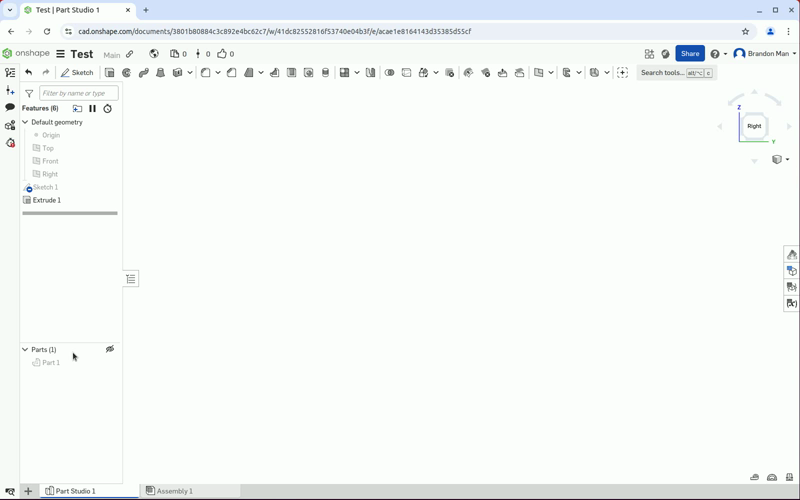
key(shift+y)
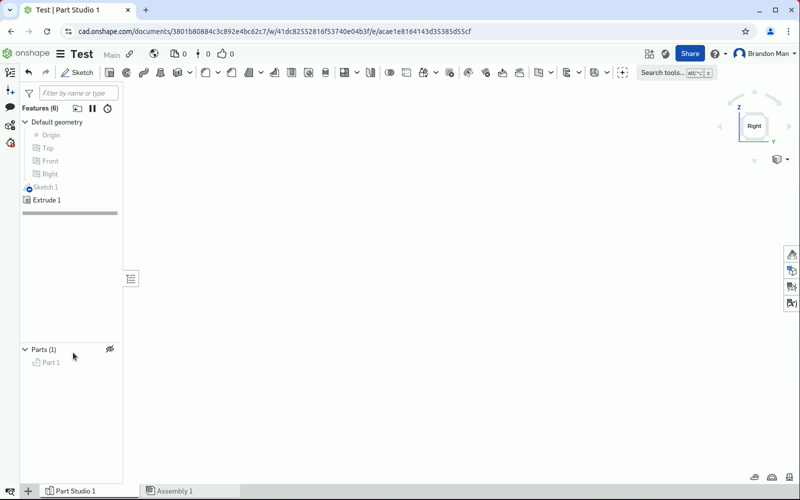
key(shift+s)
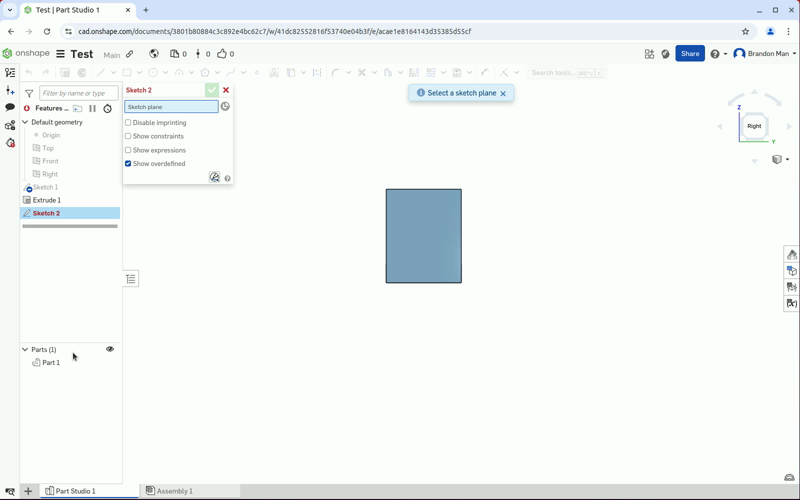
mouse_move(73, 176)
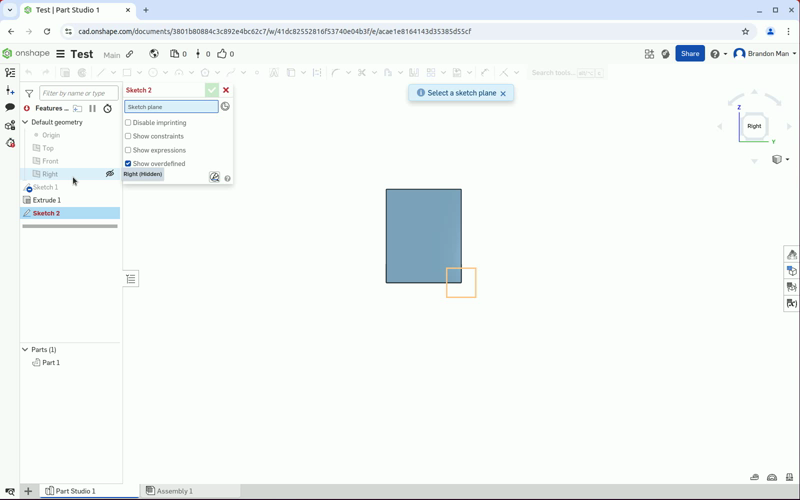
click(73, 176)
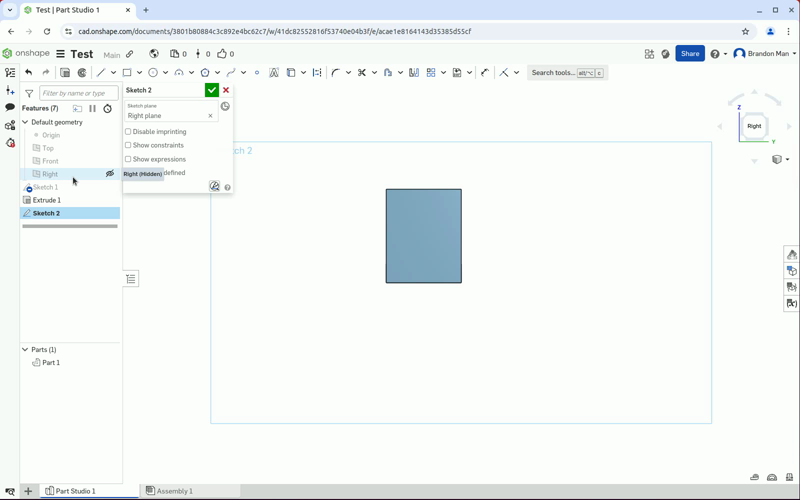
mouse_move(73, 352)
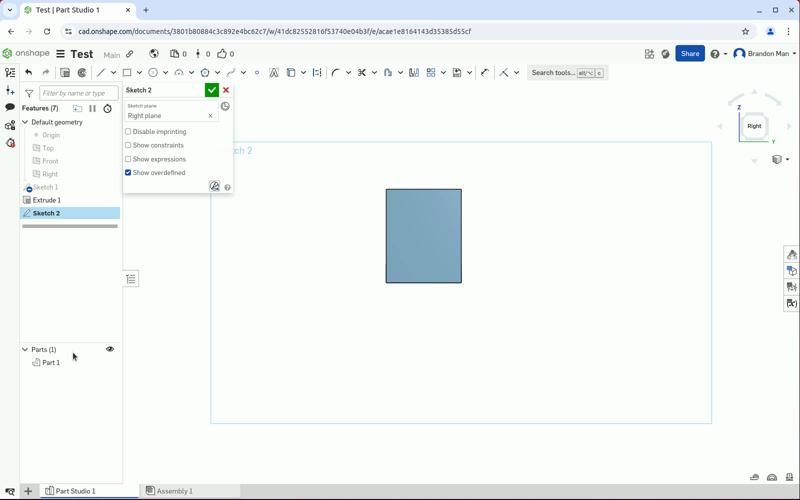
key(y)
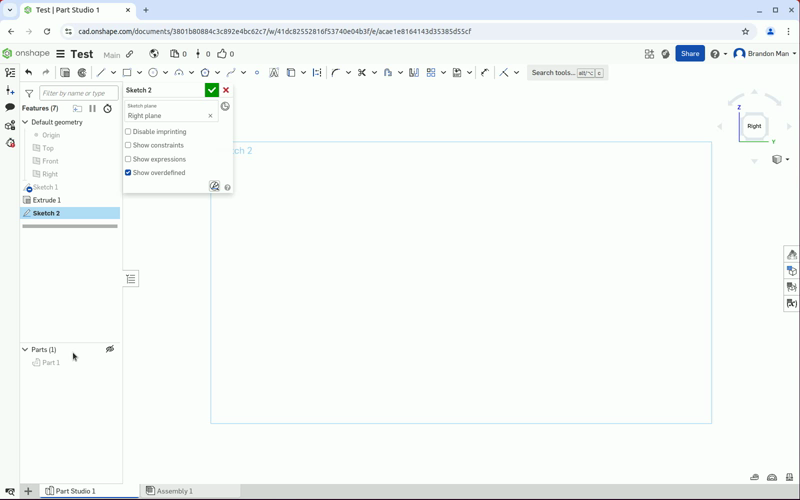
key(l)
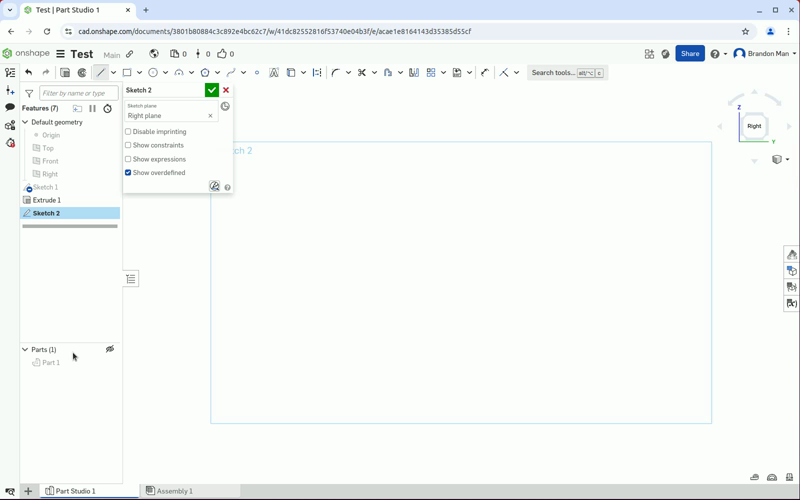
key_down(shift)
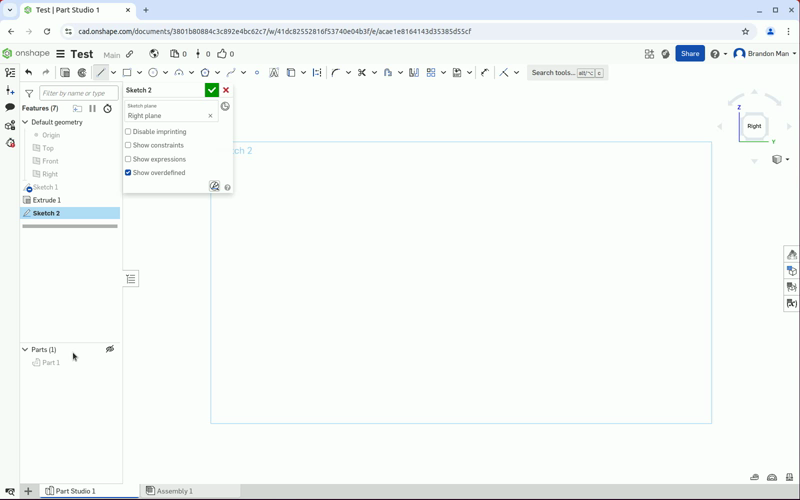
mouse_move(404, 207)
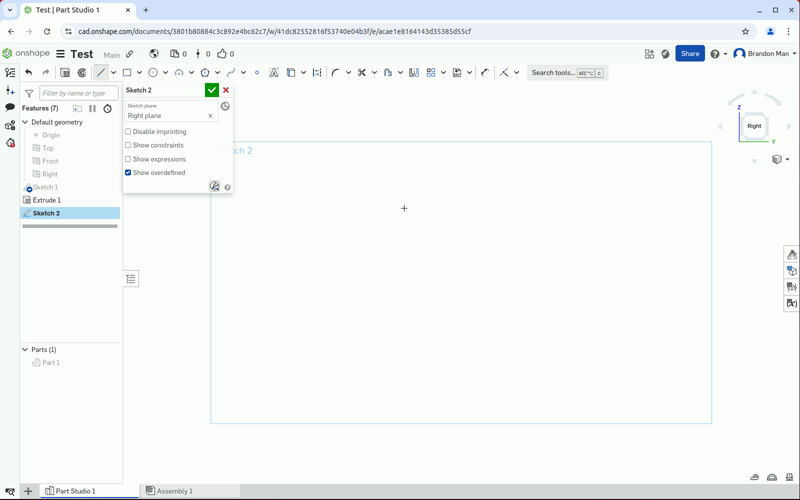
click(404, 207)
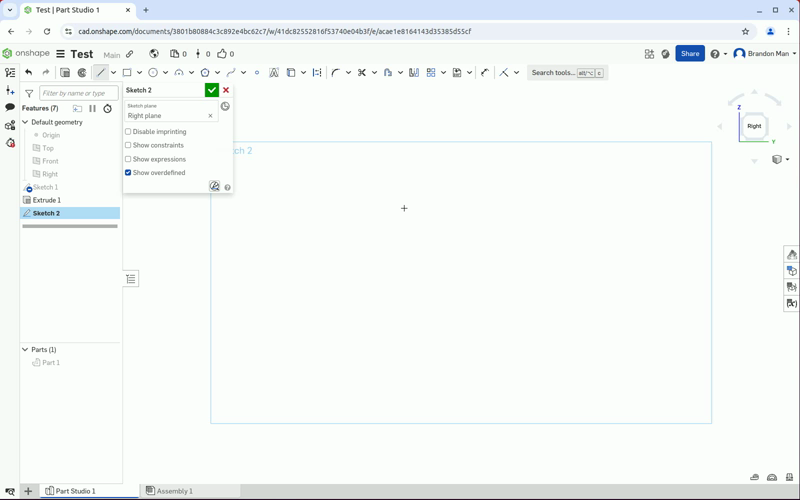
key_up(shift)
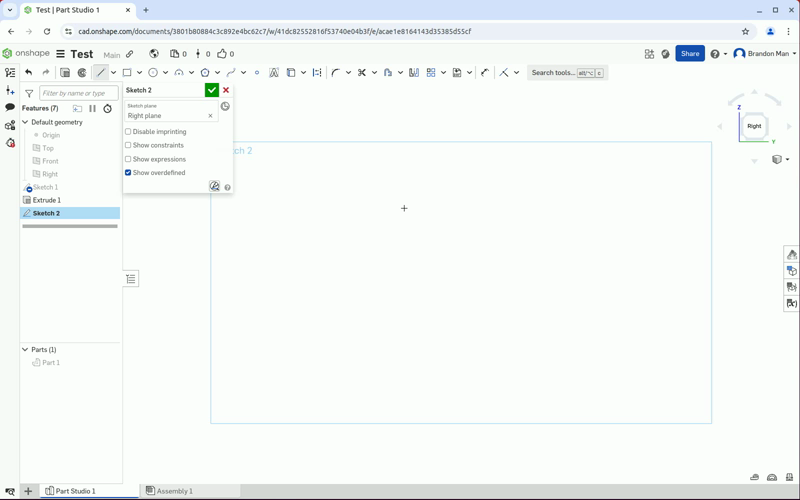
key_down(shift)
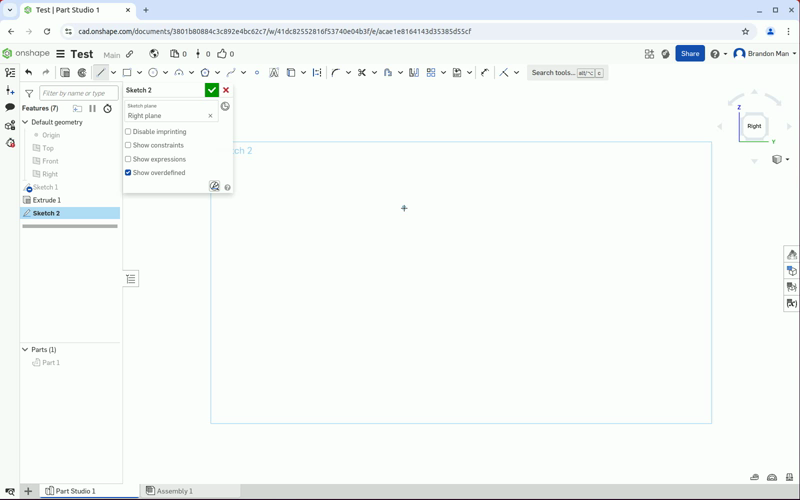
mouse_move(434, 207)
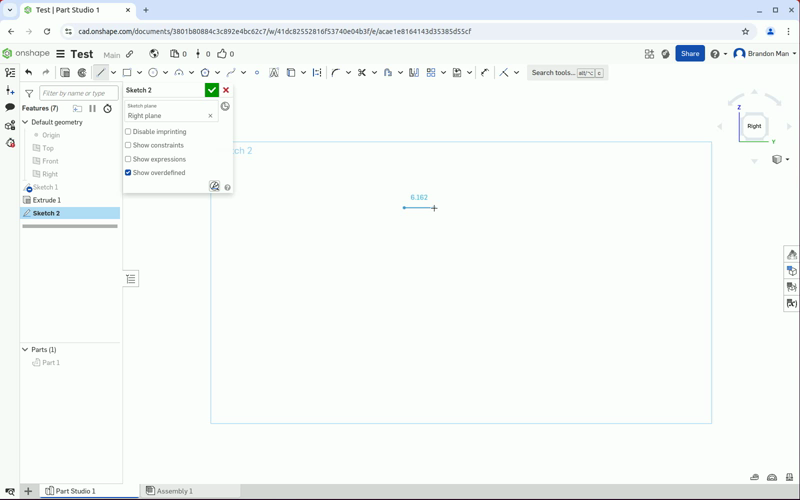
mouse_move(442, 207)
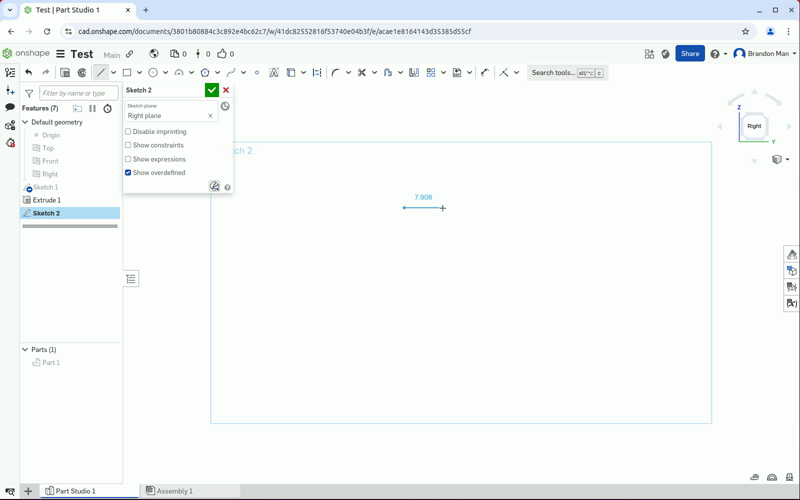
click(442, 207)
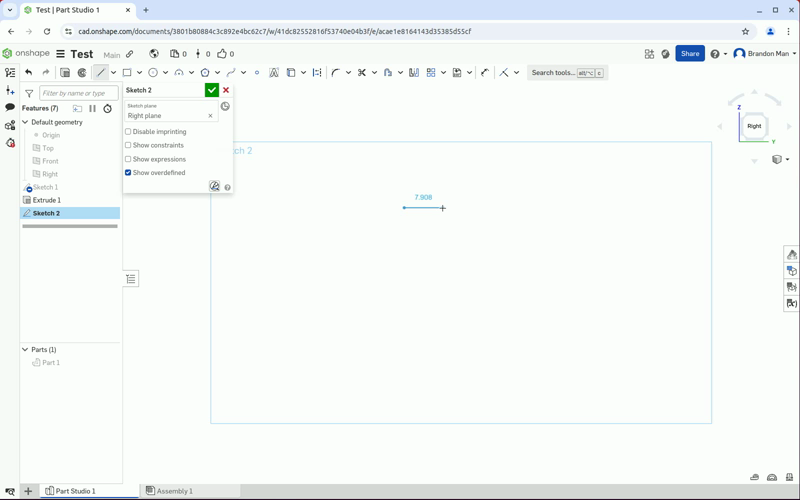
key_up(shift)
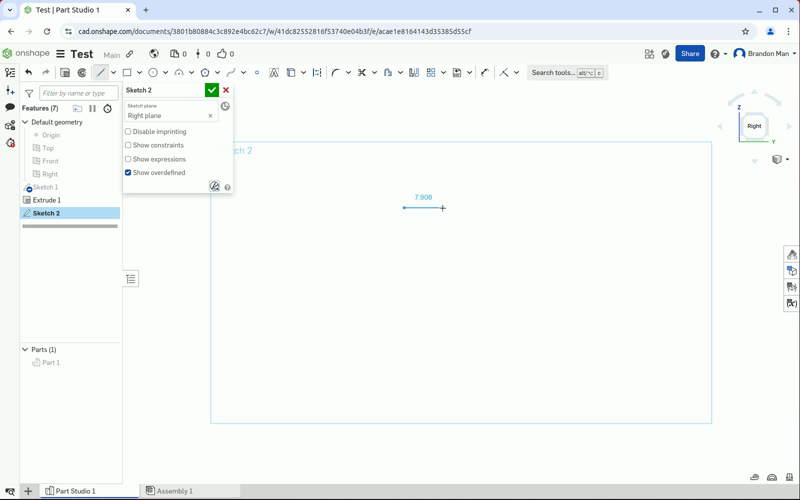
key_down(shift)
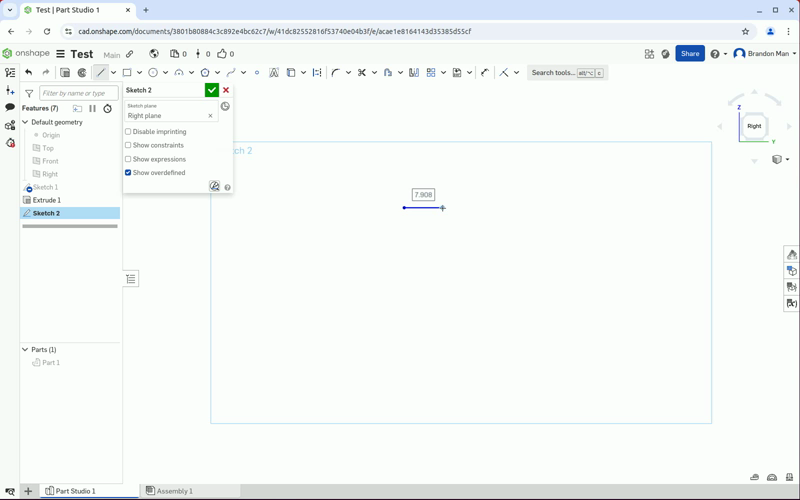
mouse_move(472, 207)
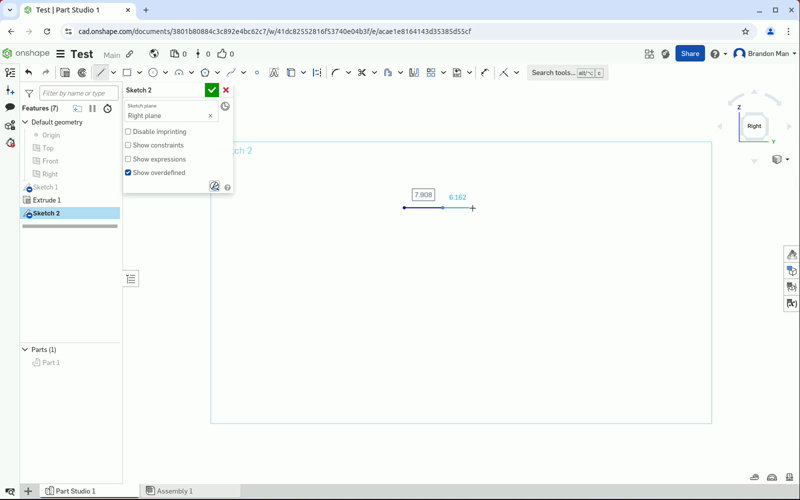
mouse_move(442, 188)
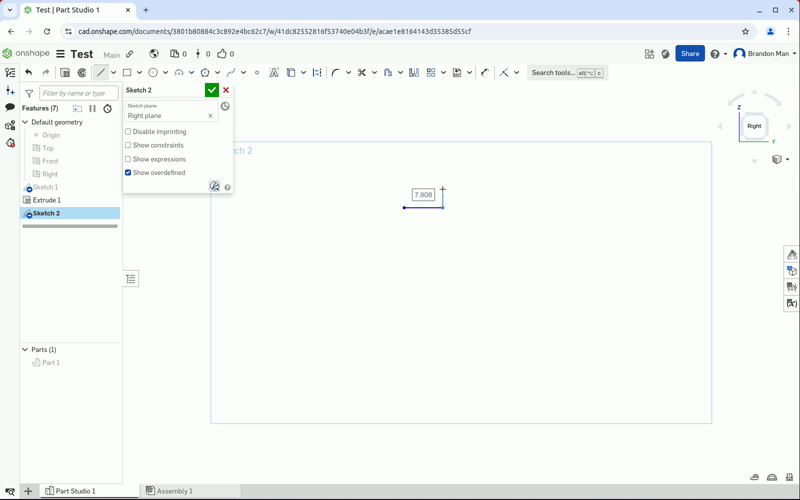
click(442, 188)
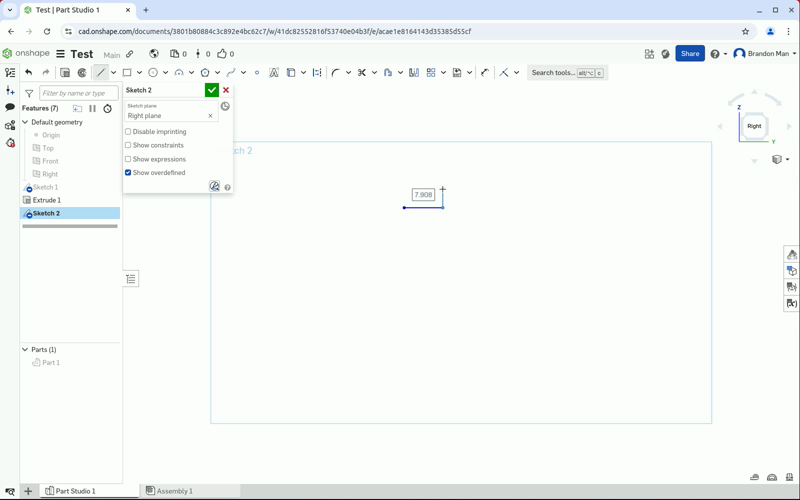
key_up(shift)
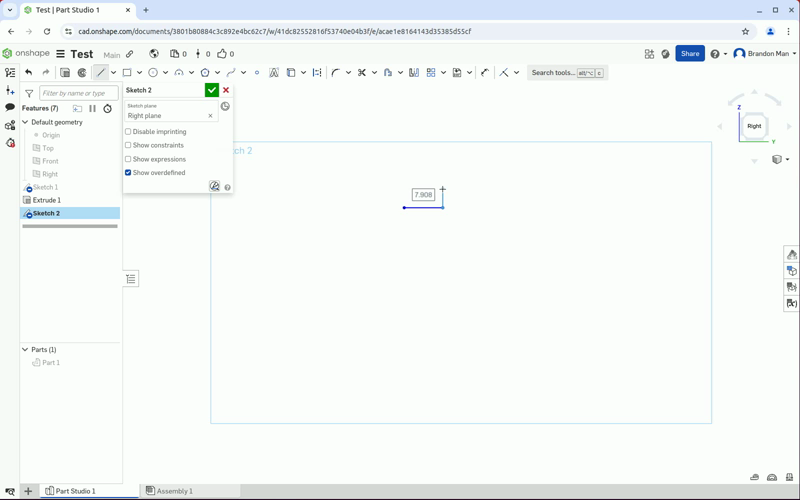
key_down(shift)
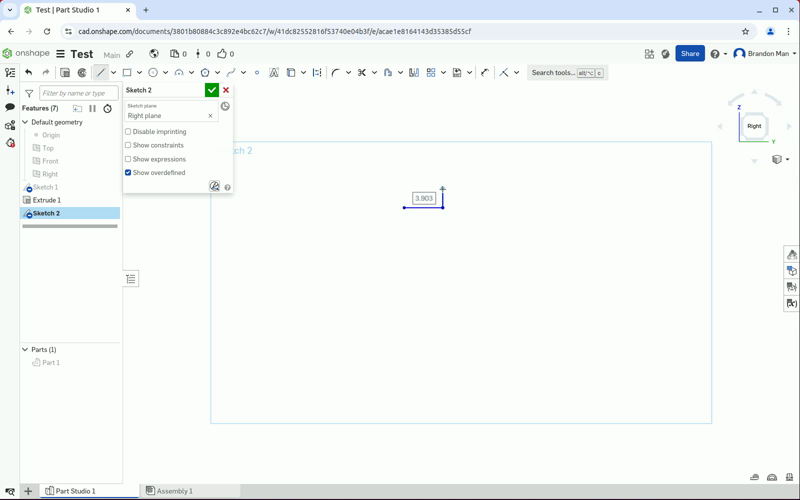
mouse_move(472, 188)
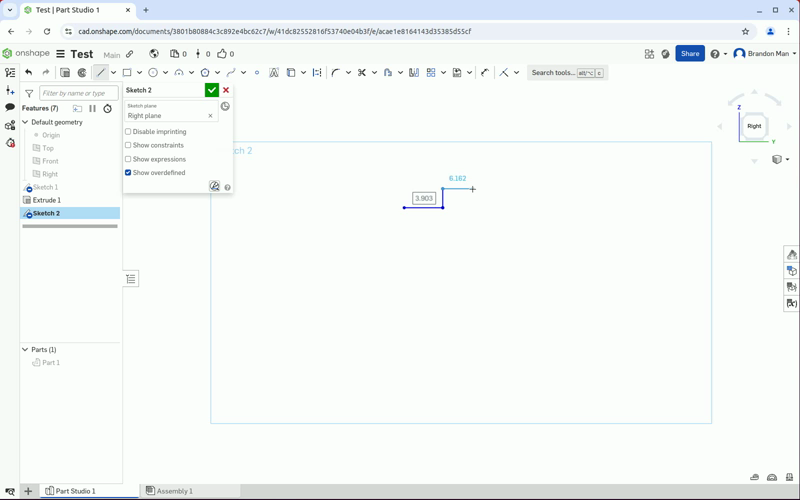
mouse_move(404, 188)
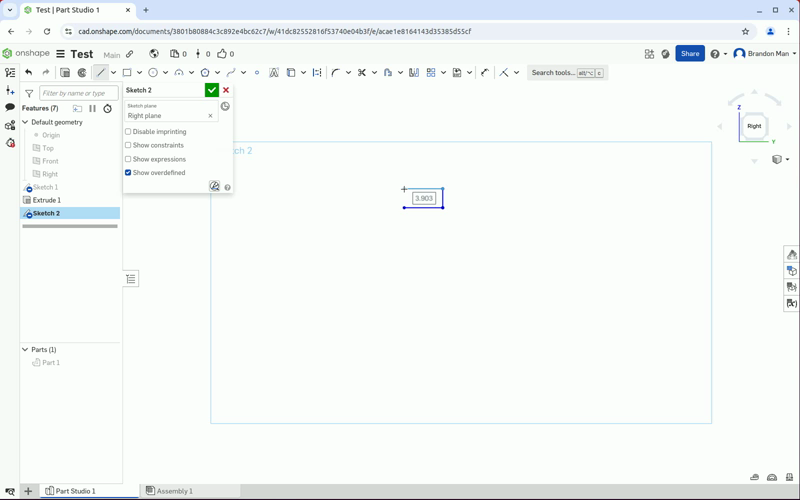
click(404, 188)
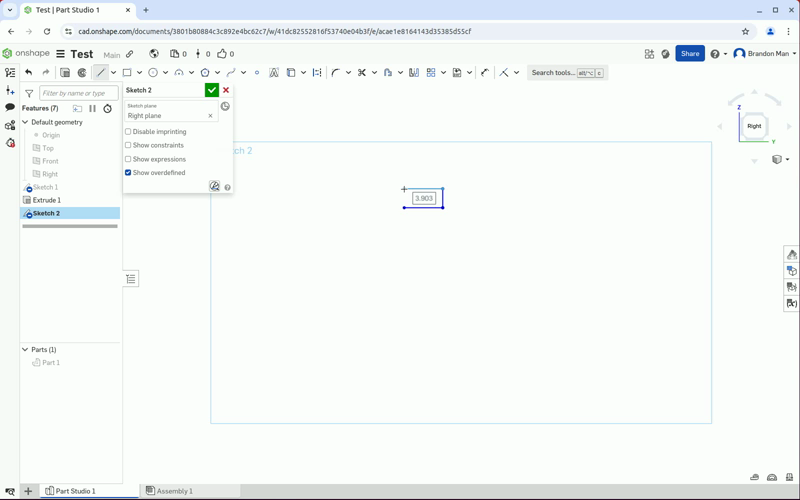
key_up(shift)
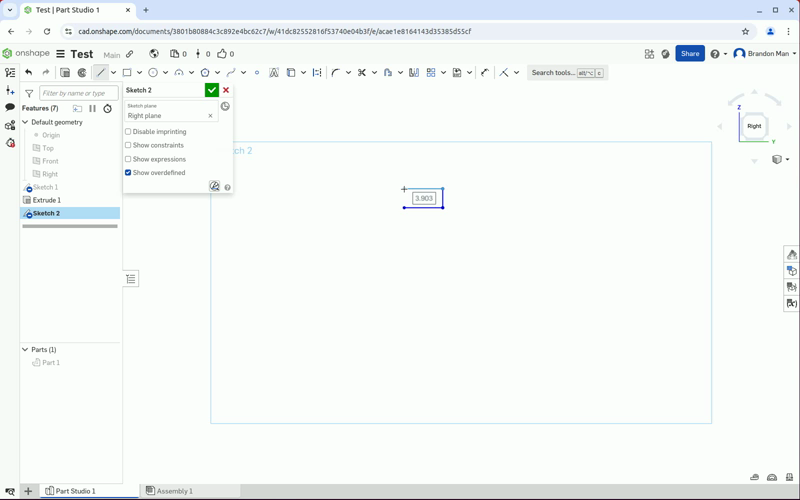
mouse_move(434, 188)
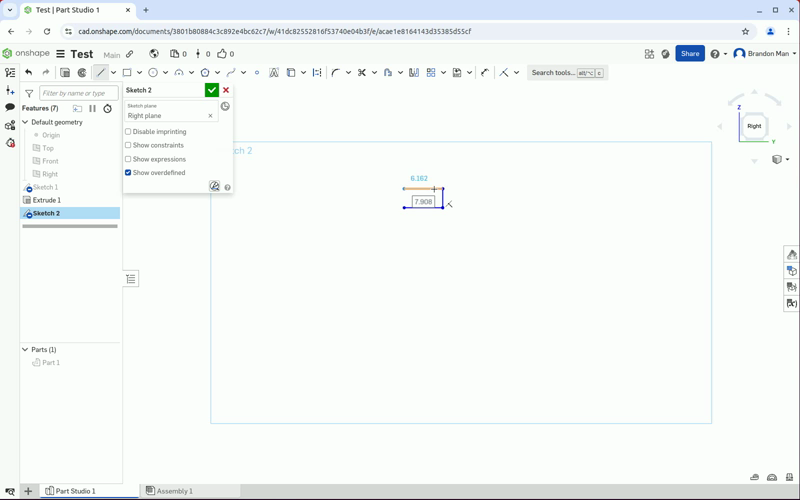
key_down(shift)
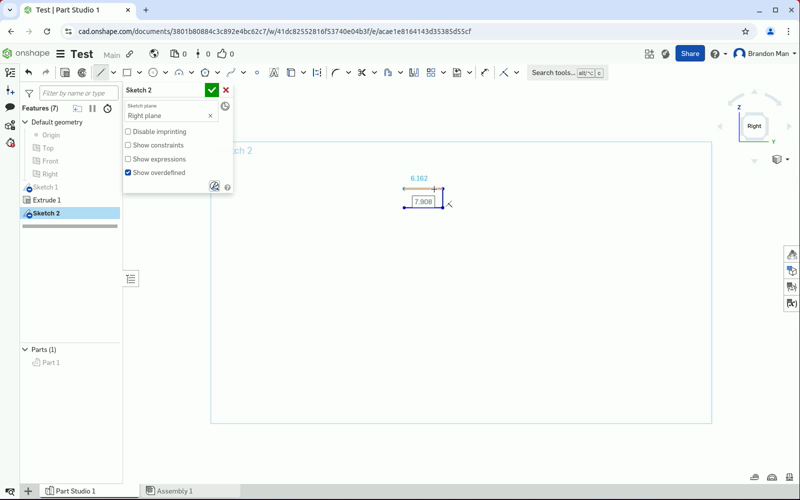
mouse_move(404, 207)
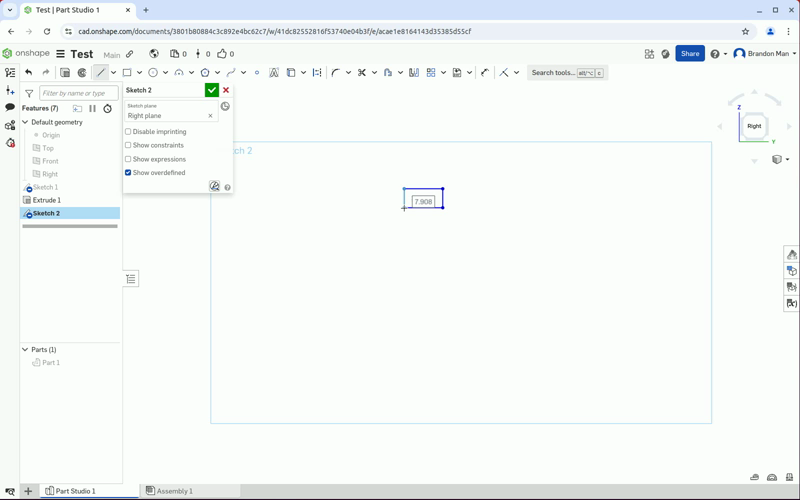
key_up(shift)
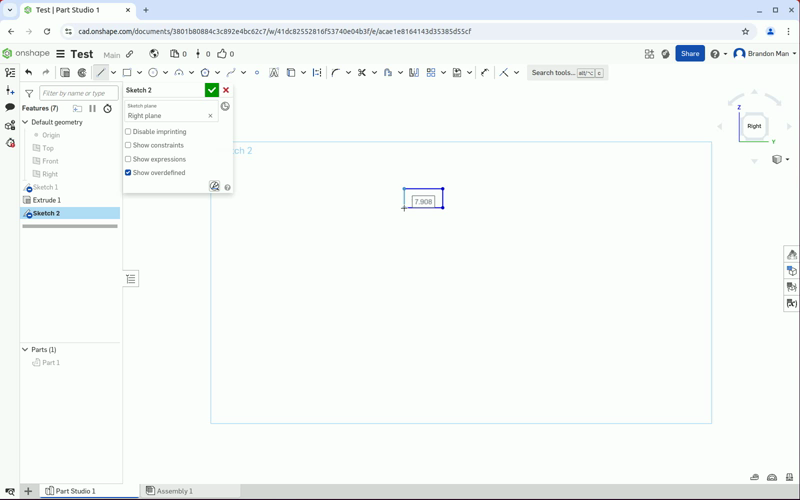
click(404, 207)
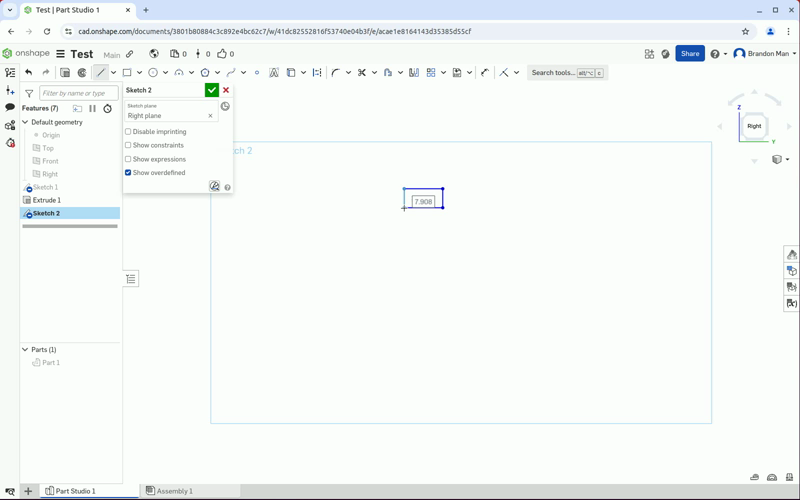
key(esc)
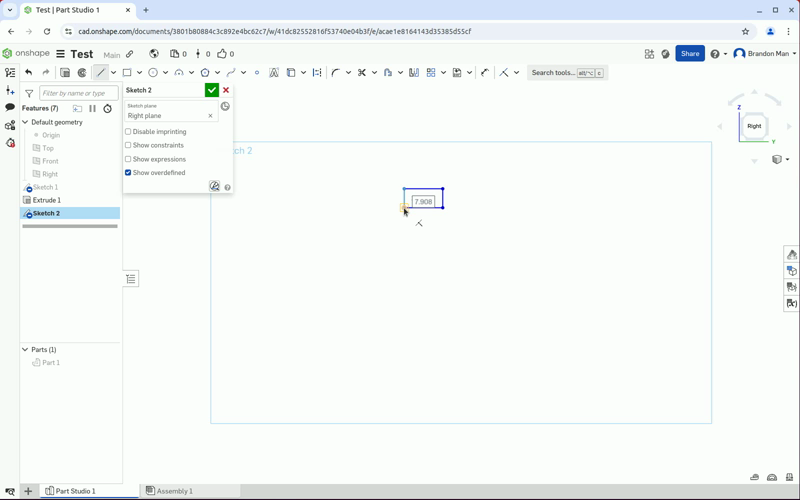
mouse_move(420, 190)
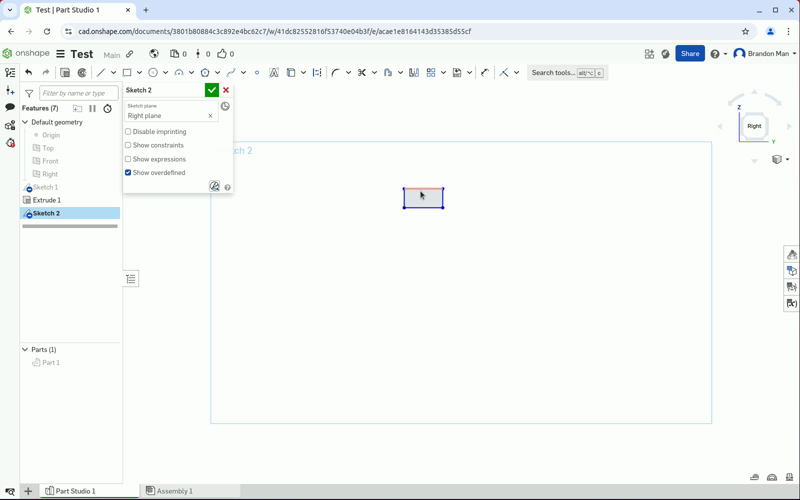
scroll(6)
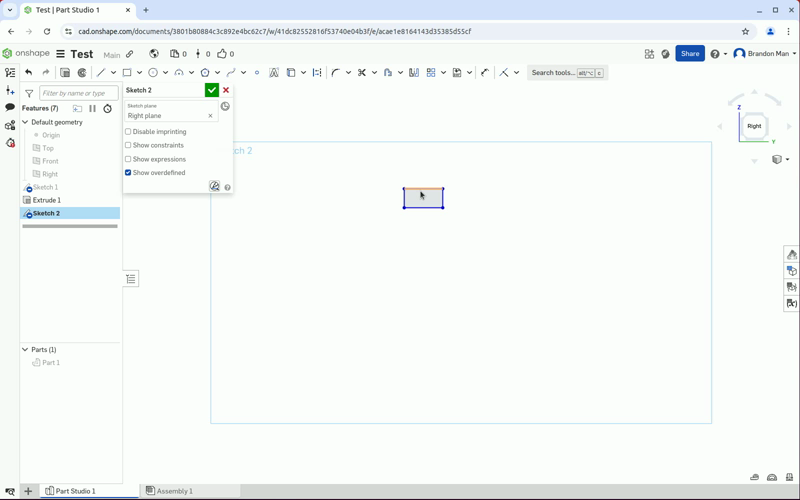
scroll(6)
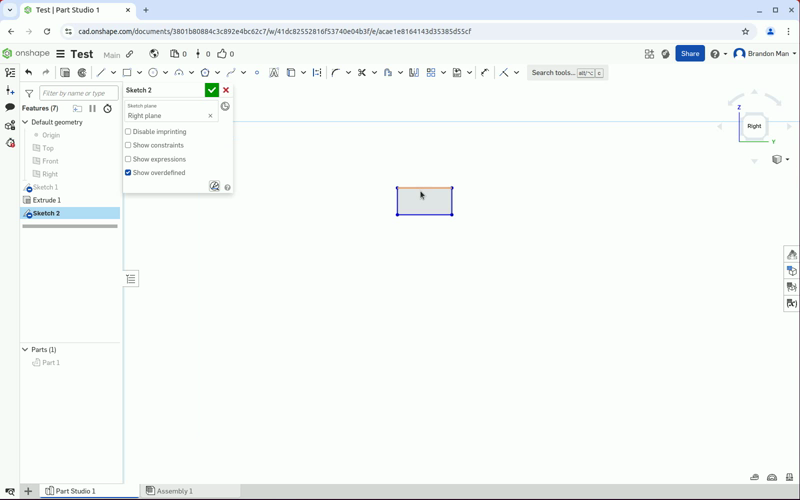
scroll(6)
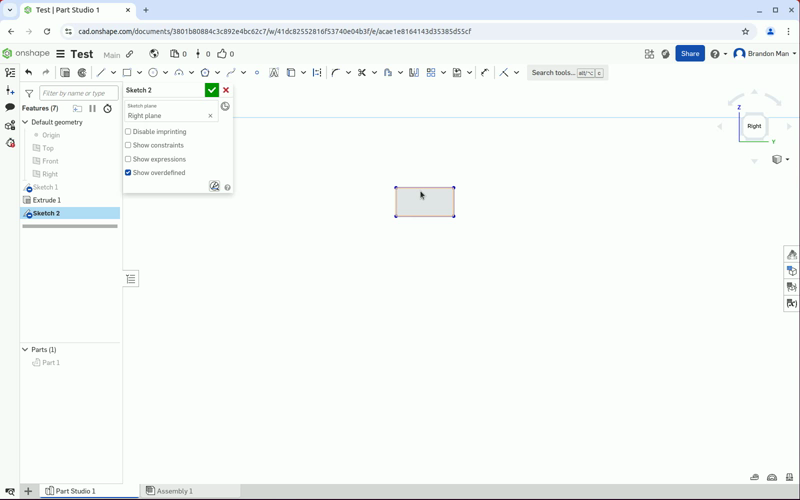
scroll(6)
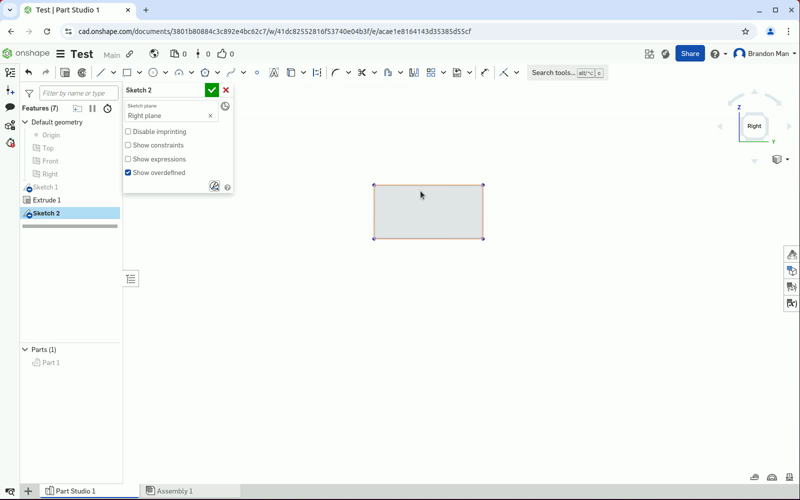
scroll(6)
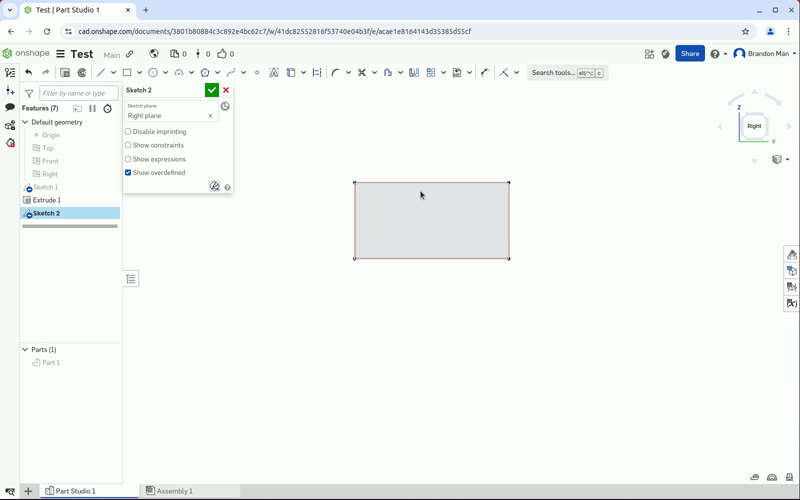
scroll(6)
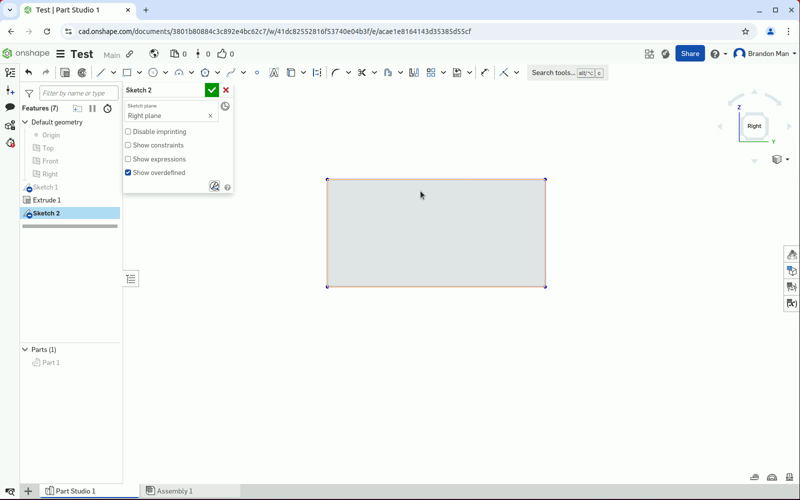
scroll(6)
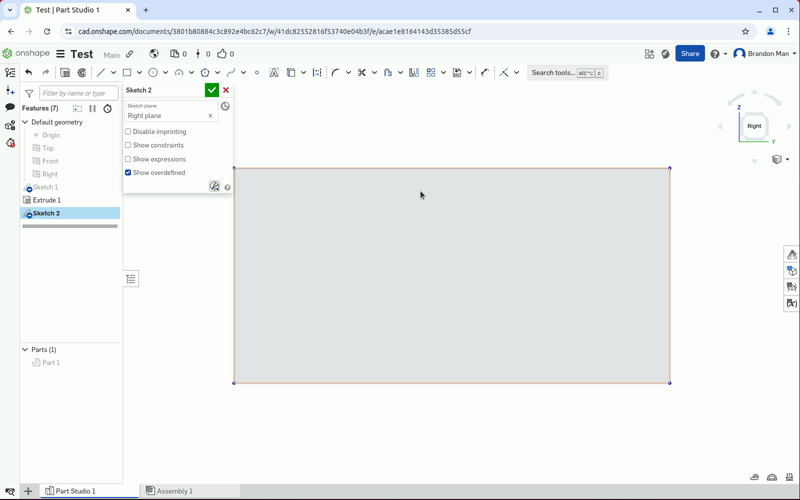
click(420, 190)
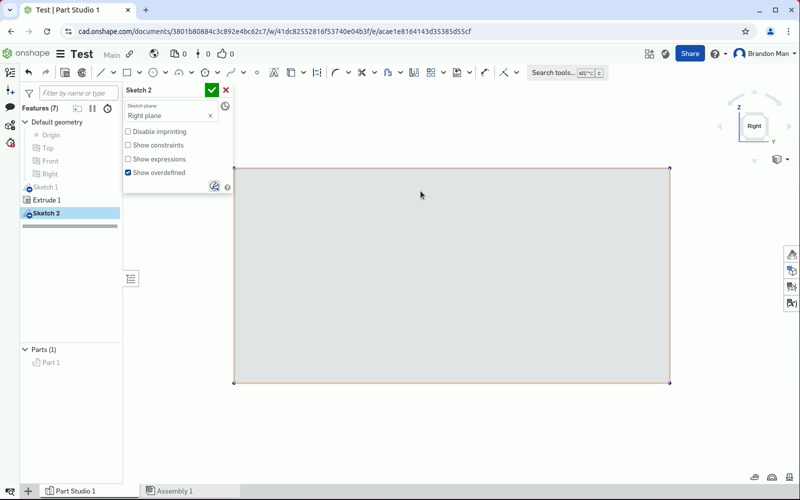
scroll(-6)
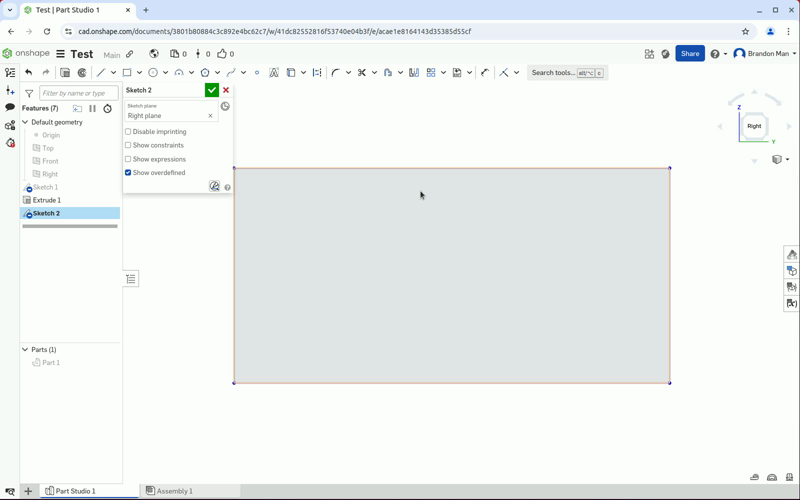
scroll(-6)
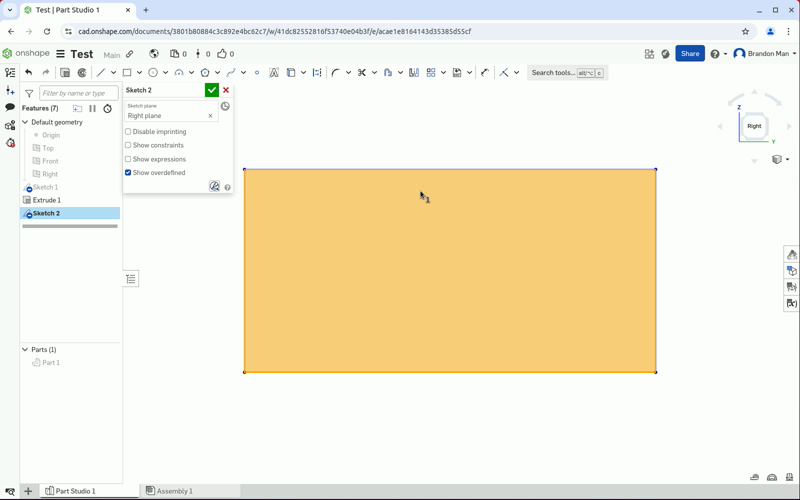
scroll(-6)
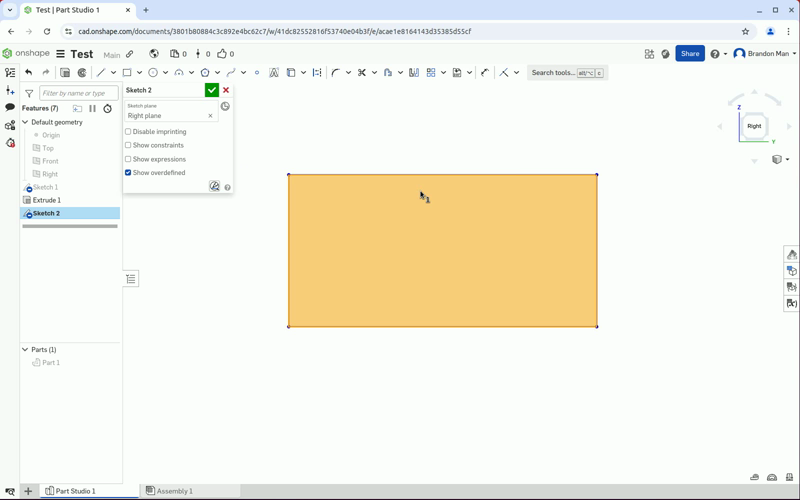
scroll(-6)
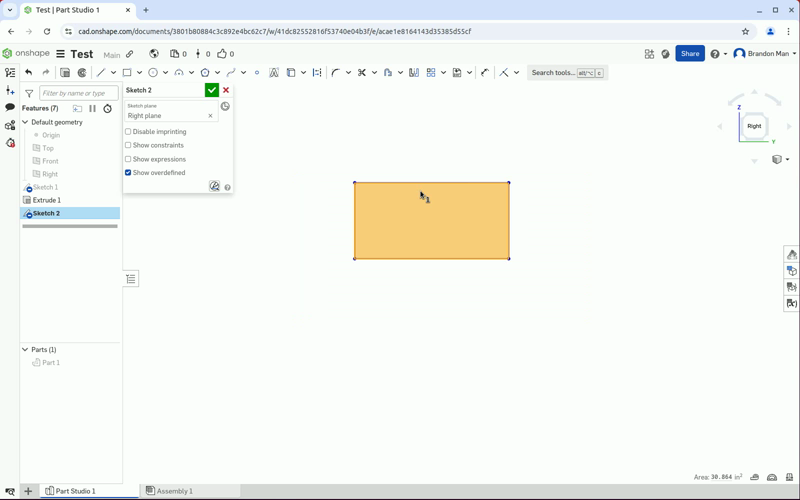
scroll(-6)
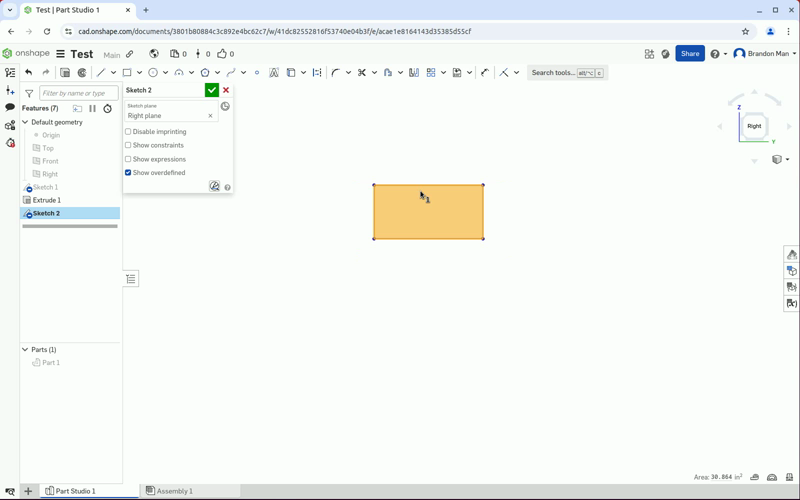
scroll(-6)
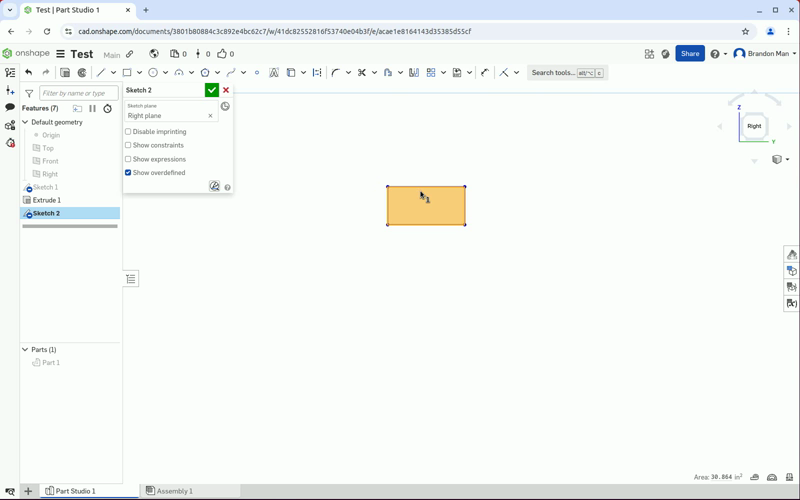
scroll(-6)
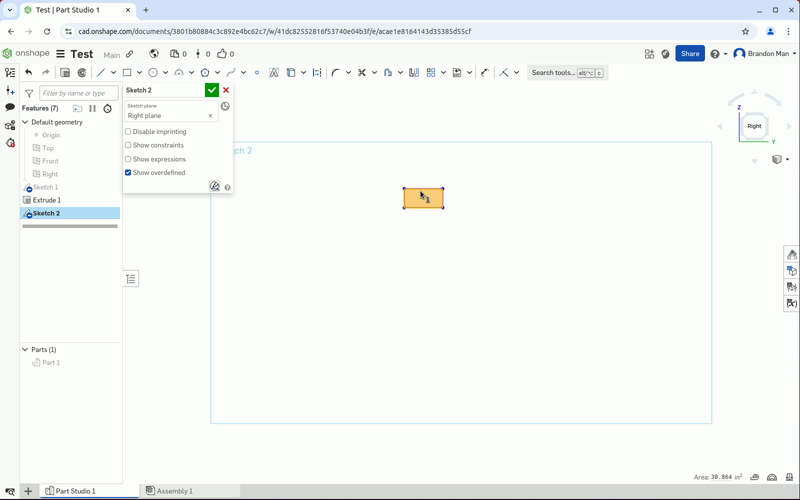
mouse_move(73, 352)
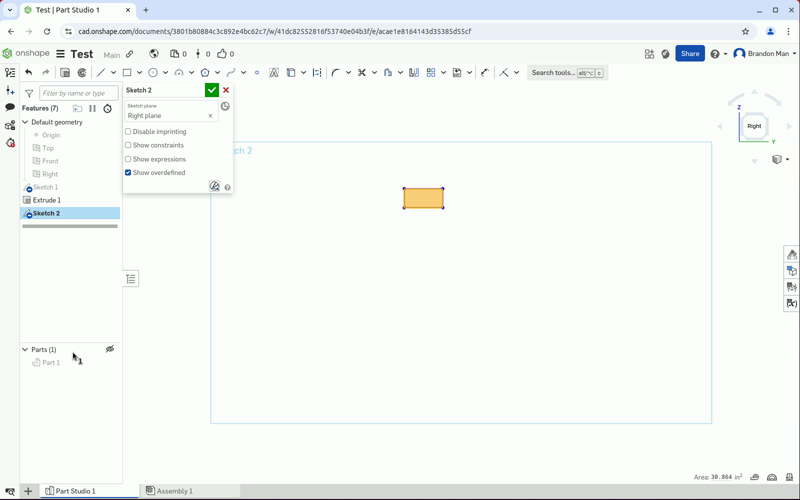
key(shift+y)
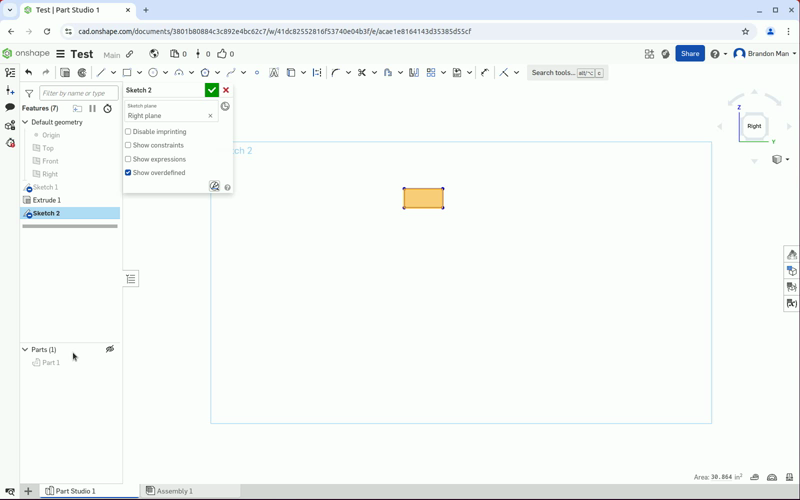
key(shift+e)
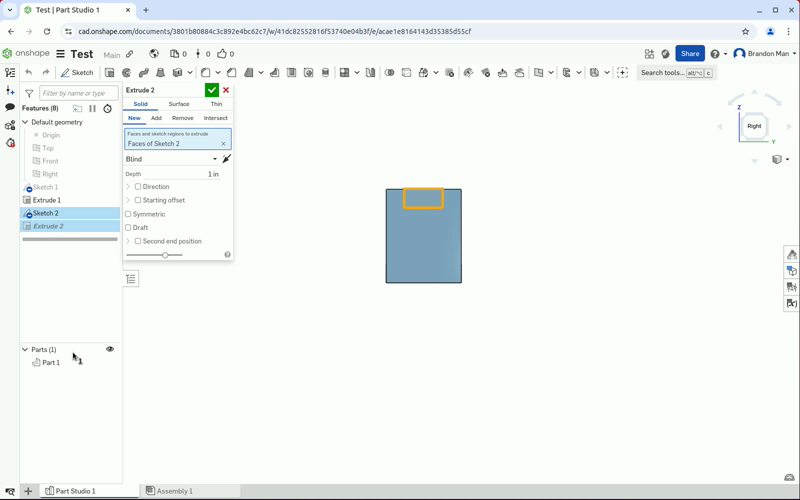
mouse_move(143, 106)
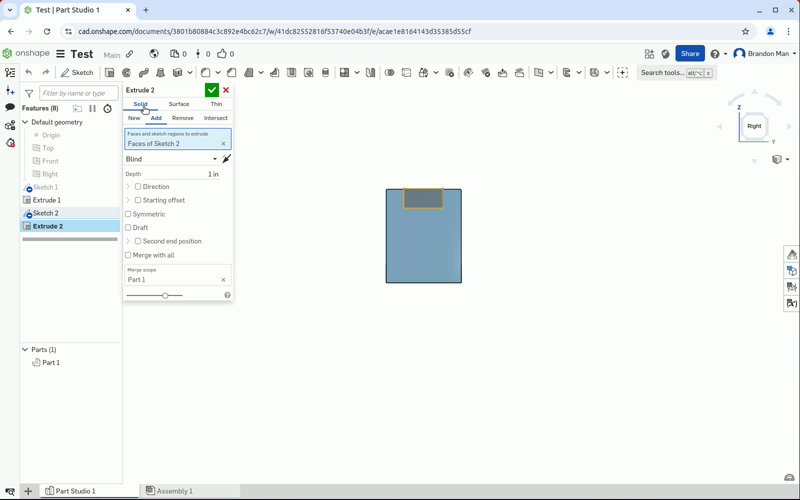
click(143, 106)
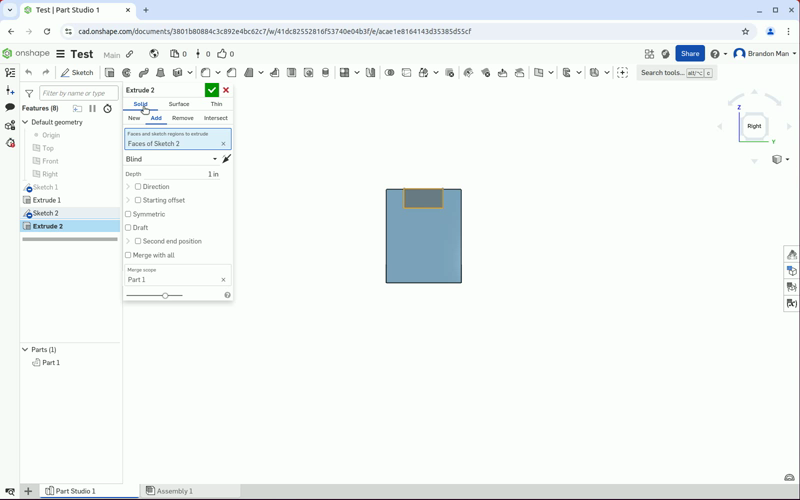
mouse_move(186, 120)
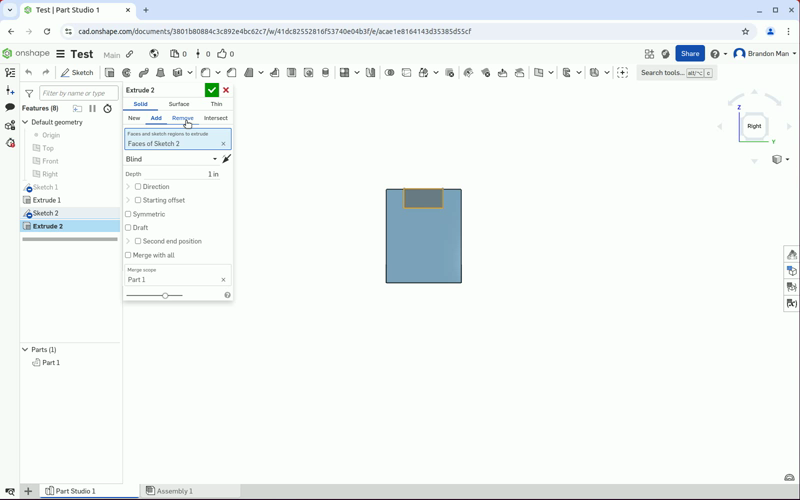
click(186, 120)
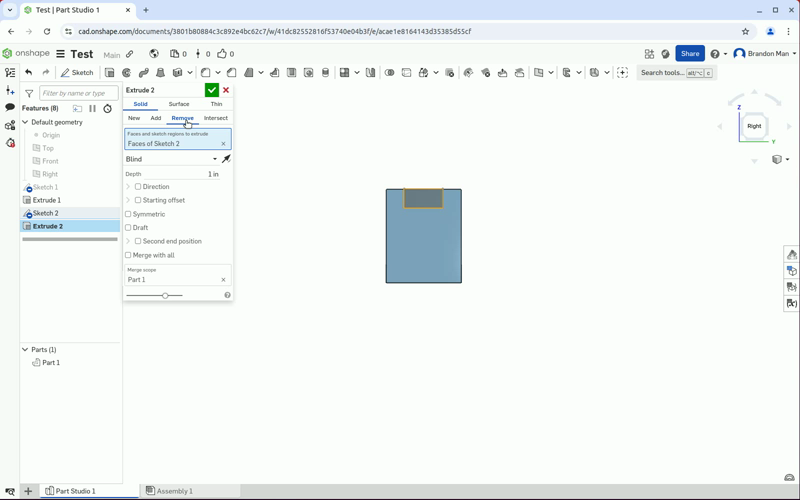
key(tab, 4)
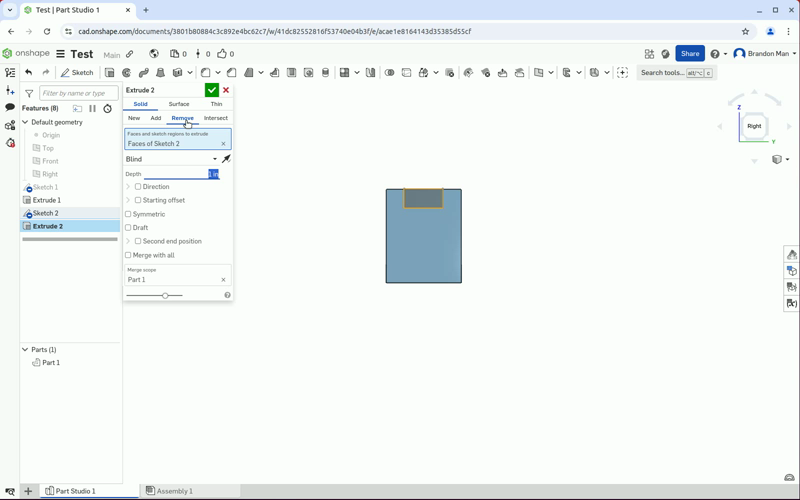
text(23.108)
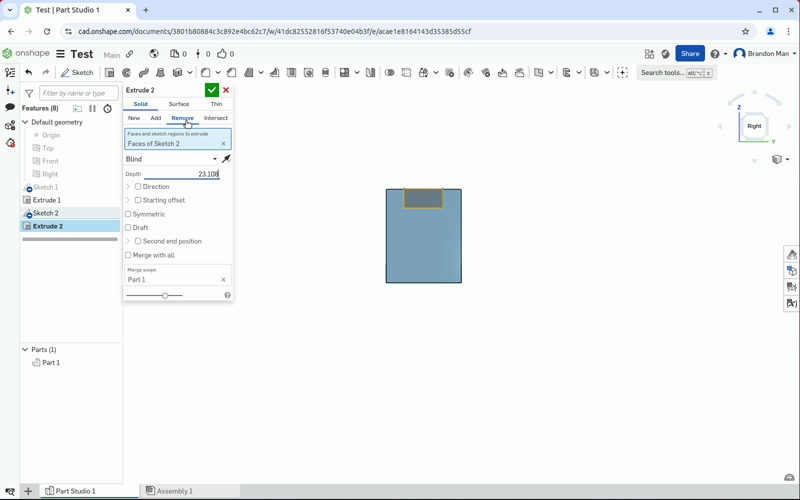
key(tab, 6)
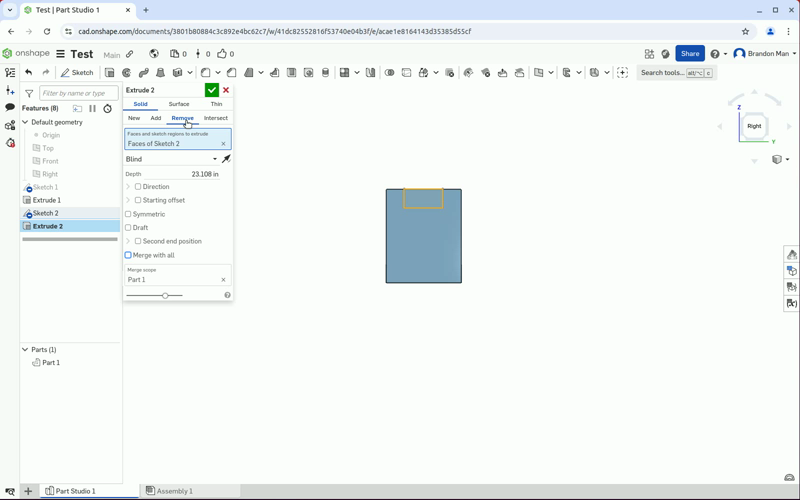
key(space)
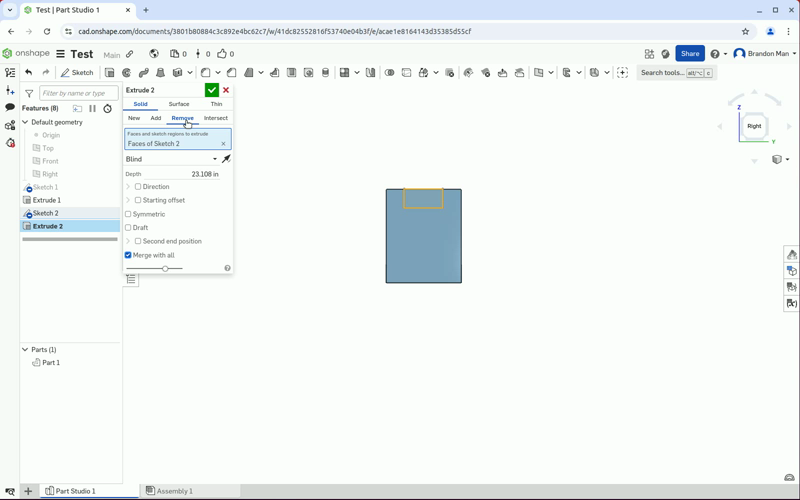
key(enter)
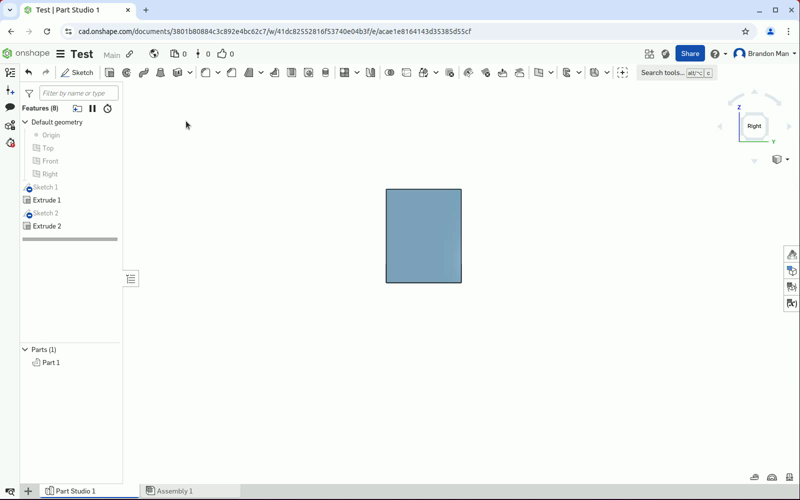
key(shift+h)
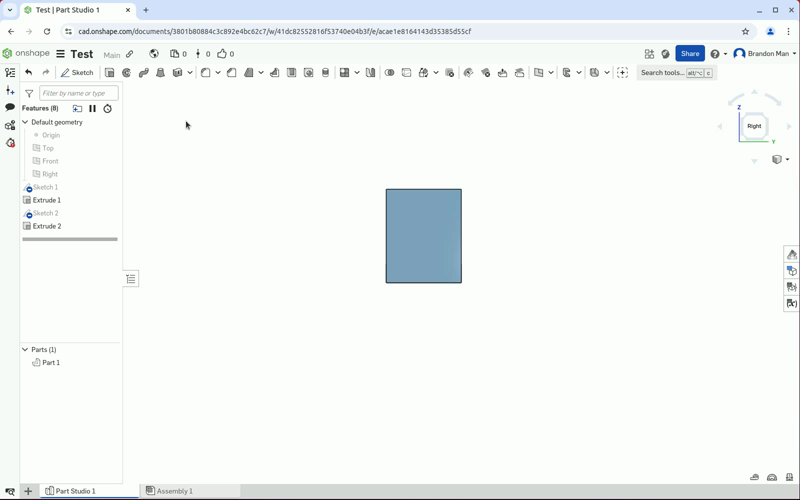
key(shift+h)
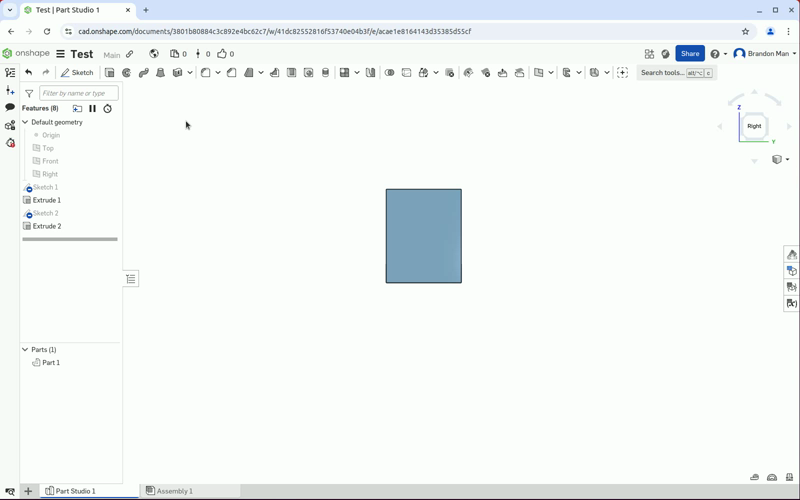
key(shift+7)
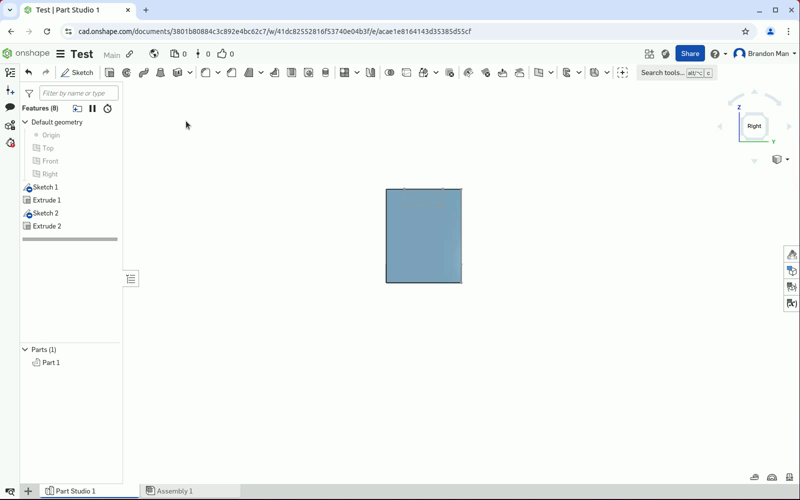
key(right, 2)
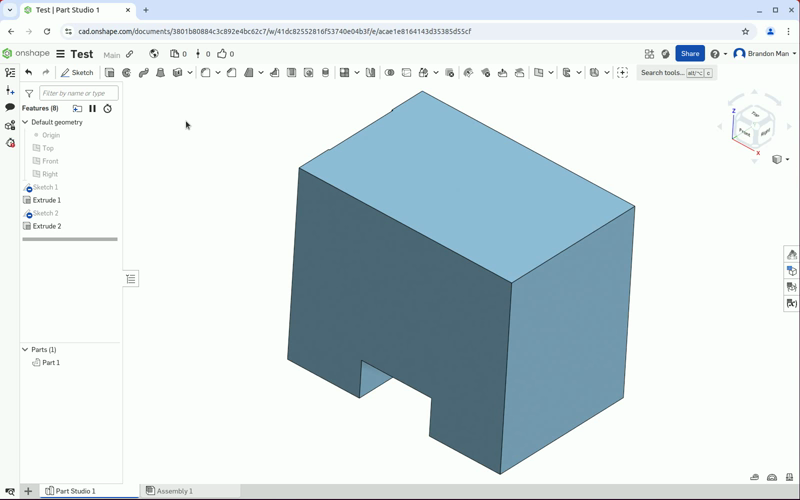
key(down, 2)
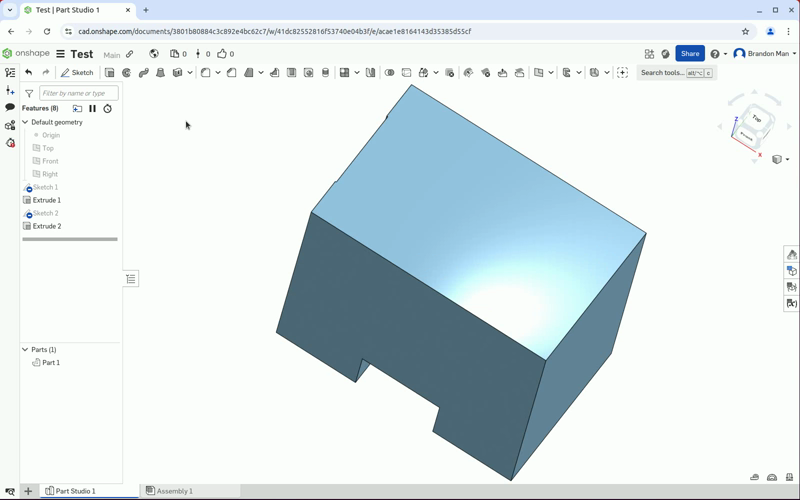
key(up, 2)
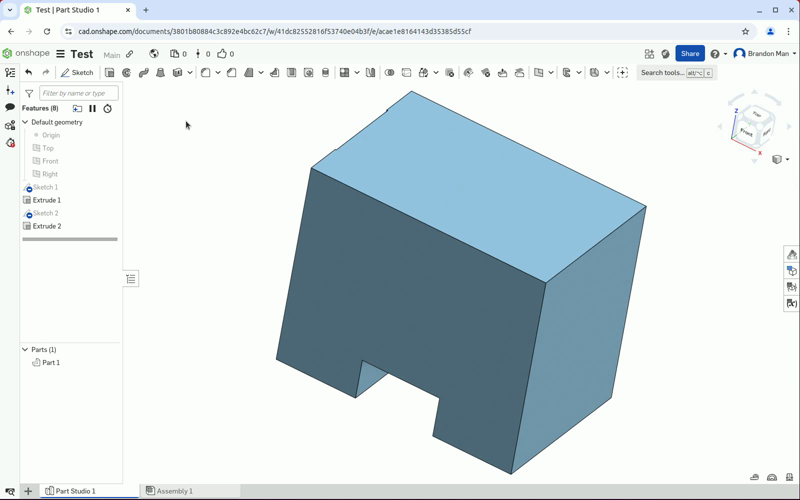
key(left, 2)
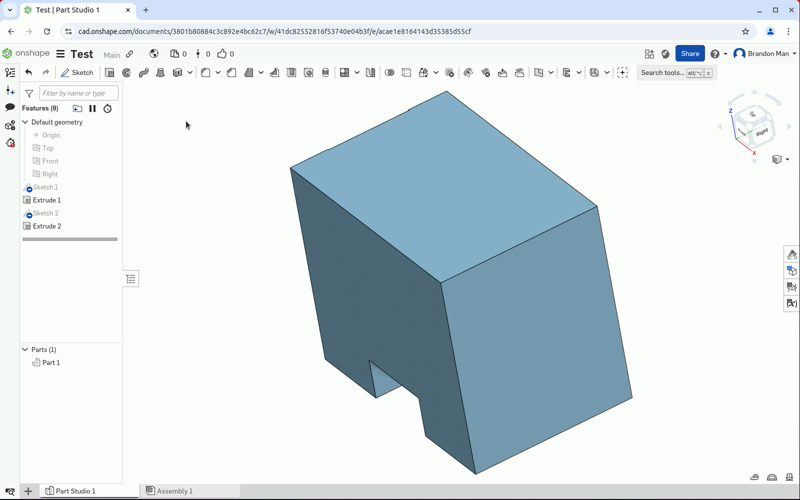
mouse_move(73, 189)
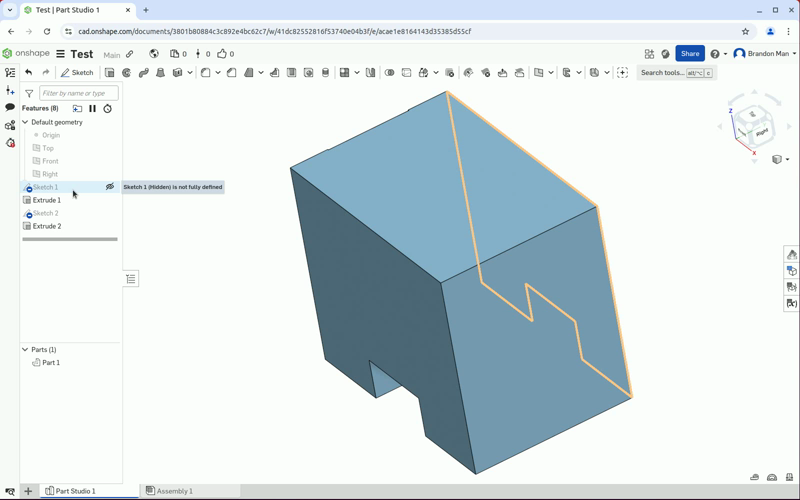
click(73, 189)